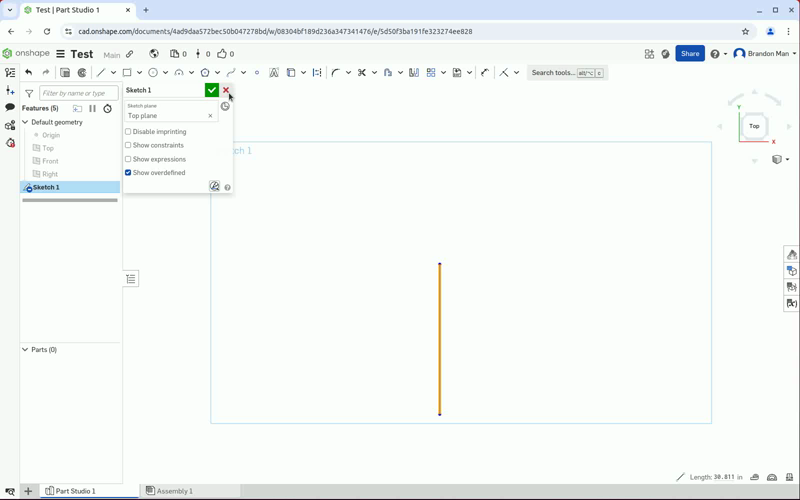
key(shift+h)
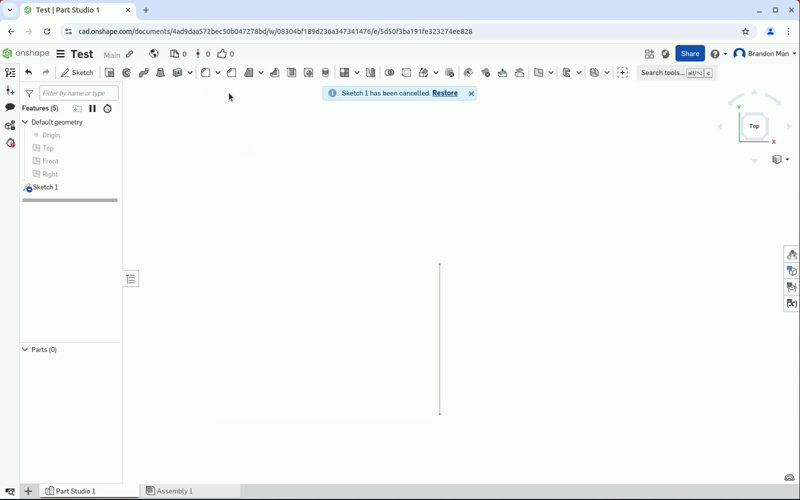
key(shift+s)
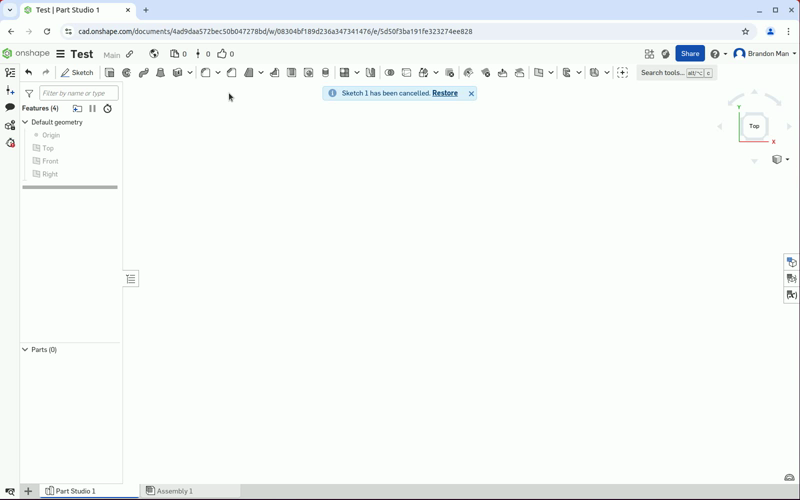
mouse_move(73, 150)
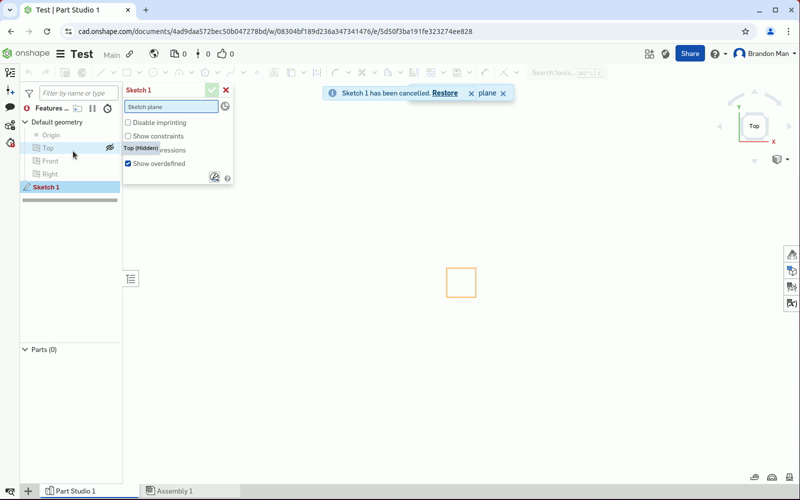
click(73, 150)
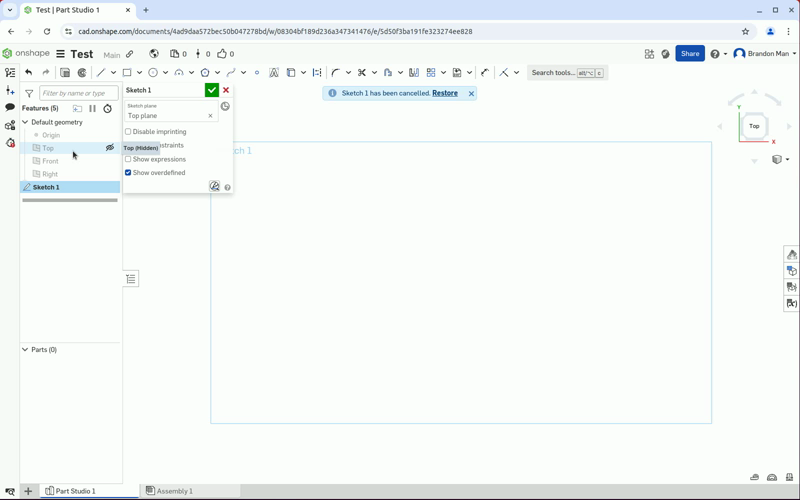
mouse_move(73, 352)
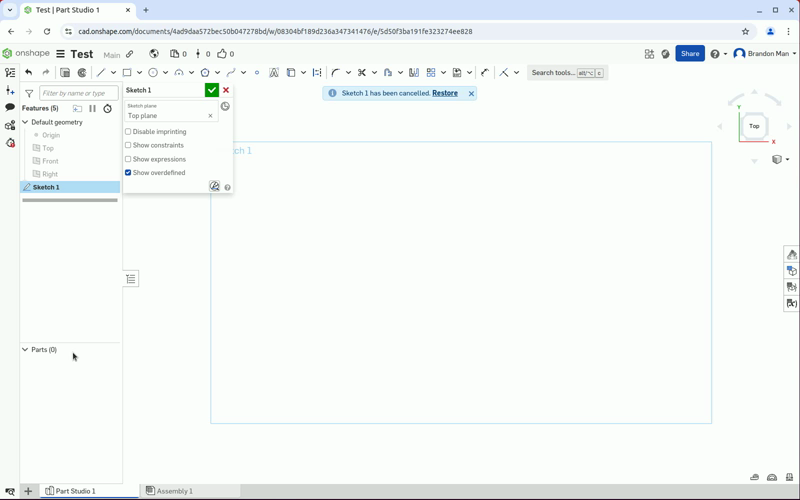
key(y)
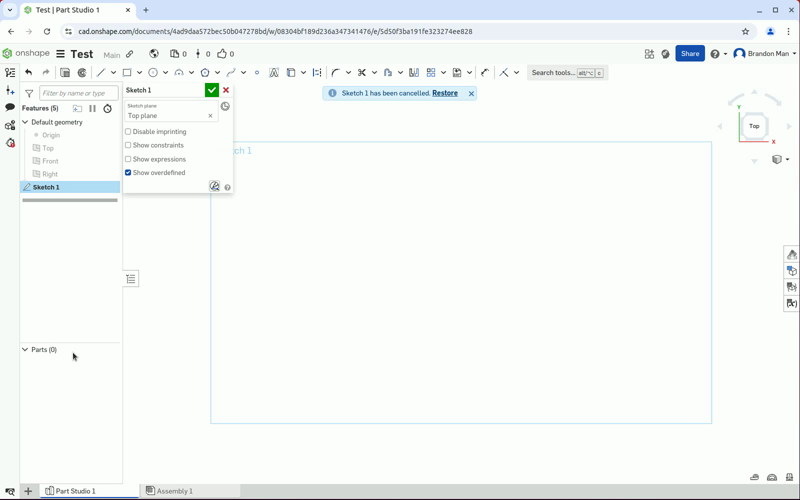
key(l)
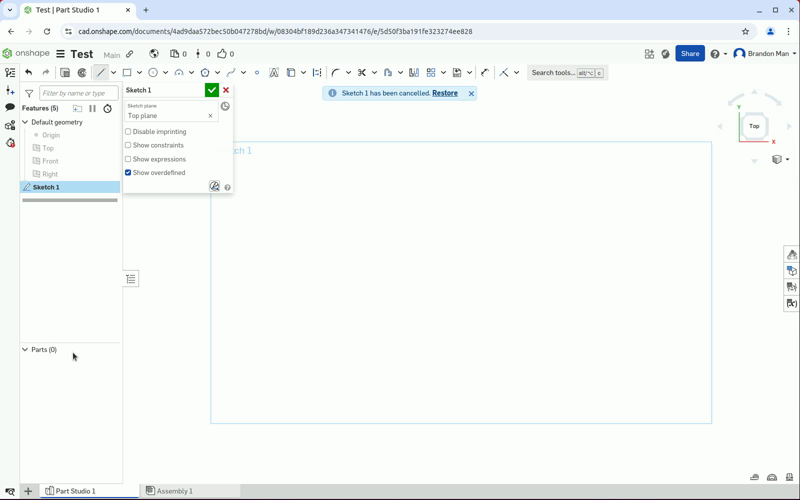
key_down(shift)
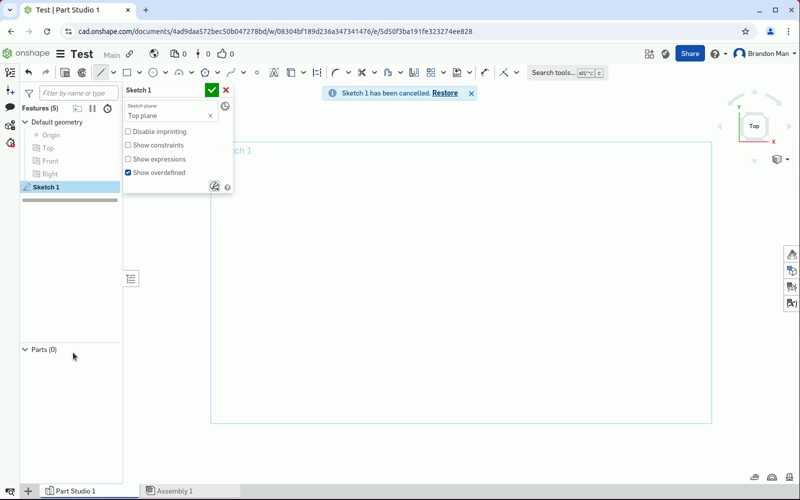
mouse_move(363, 395)
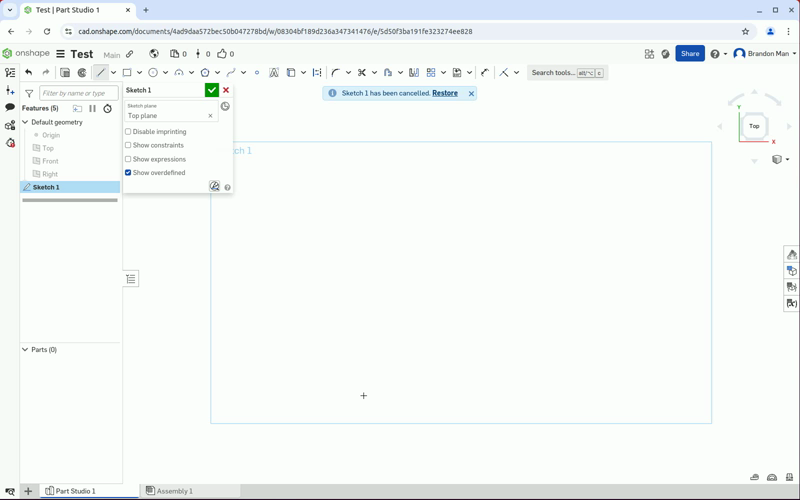
click(363, 395)
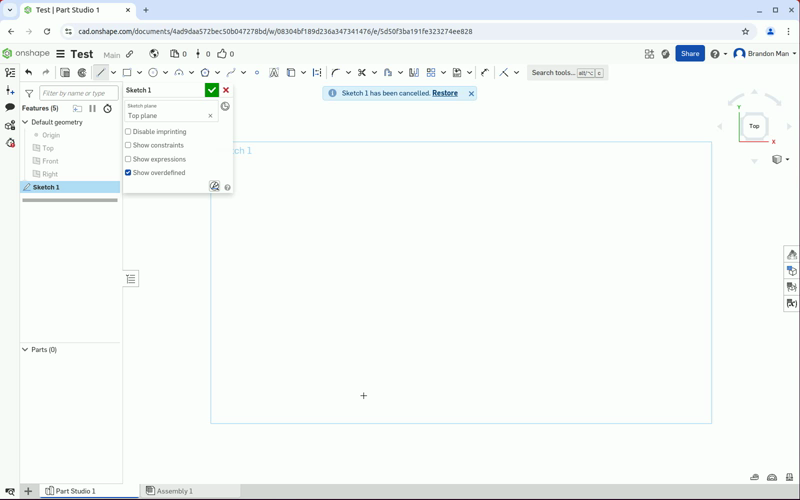
key_up(shift)
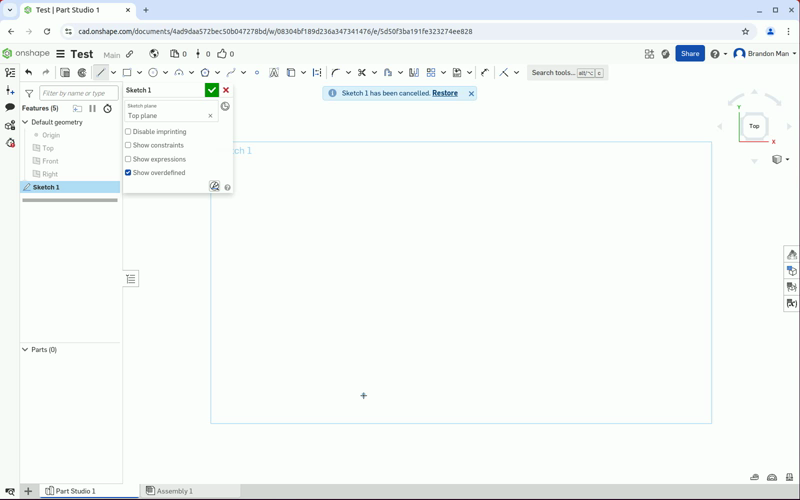
key_down(shift)
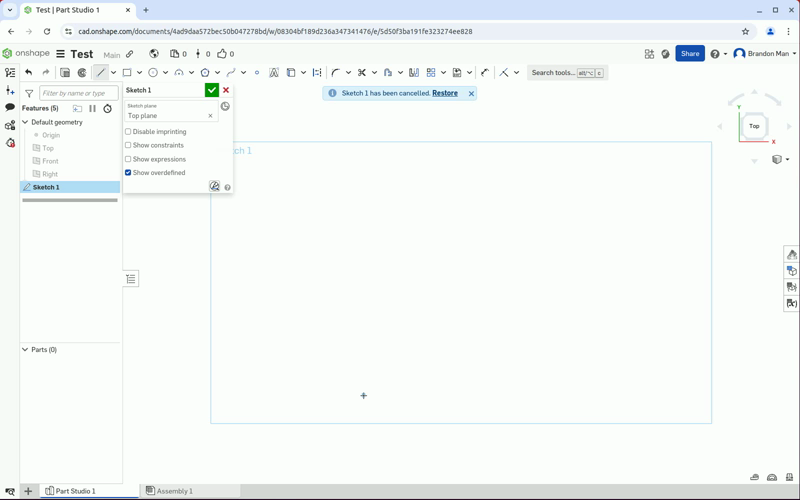
mouse_move(426, 385)
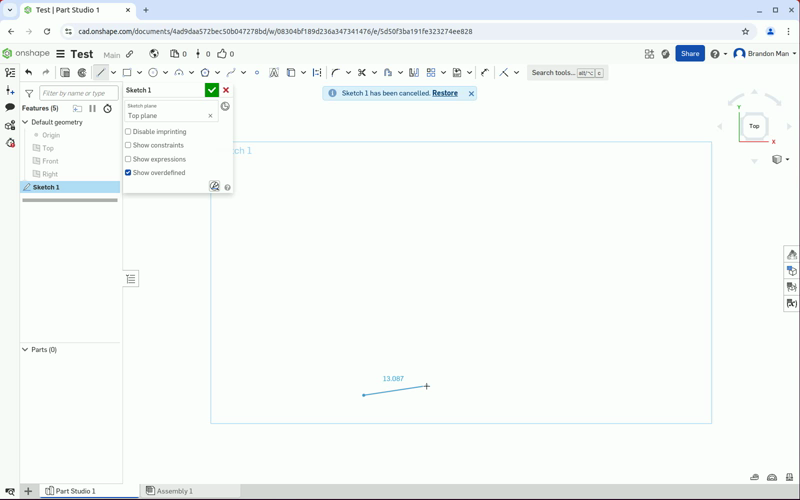
click(426, 385)
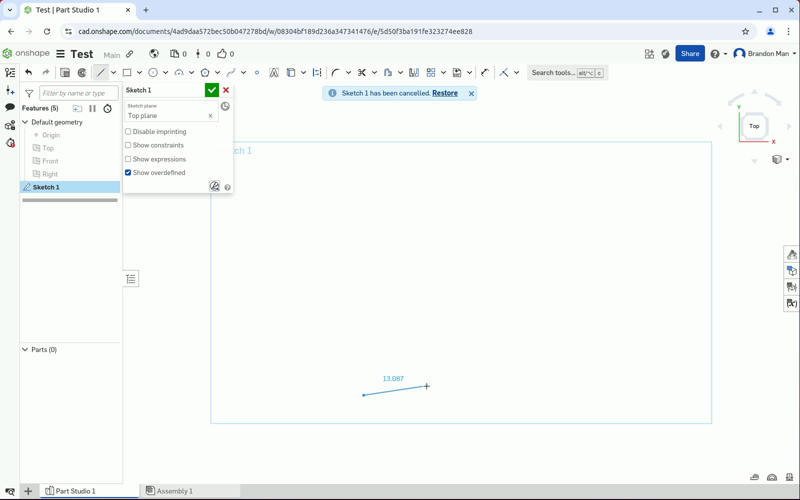
key_up(shift)
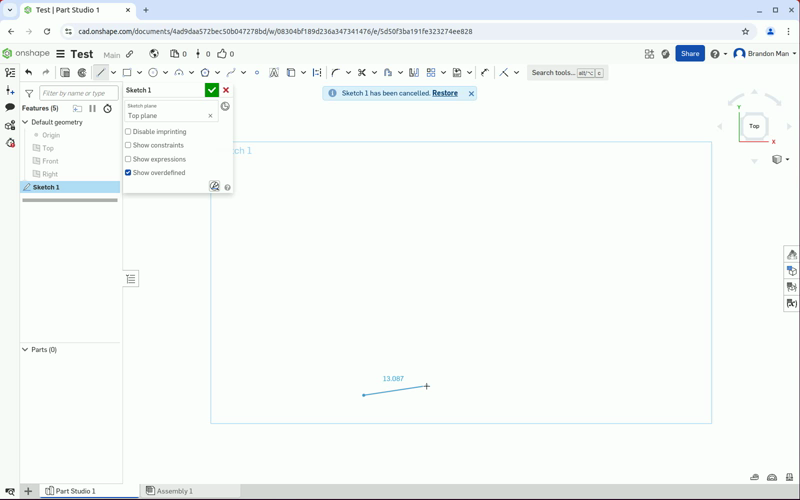
key_down(shift)
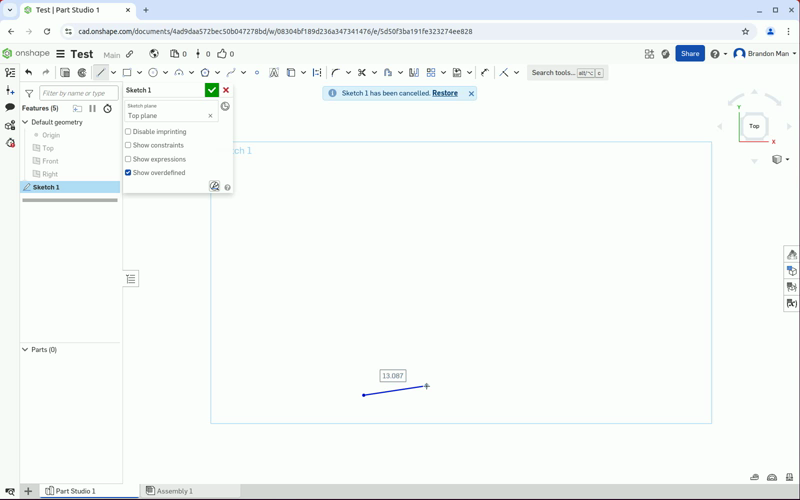
mouse_move(456, 385)
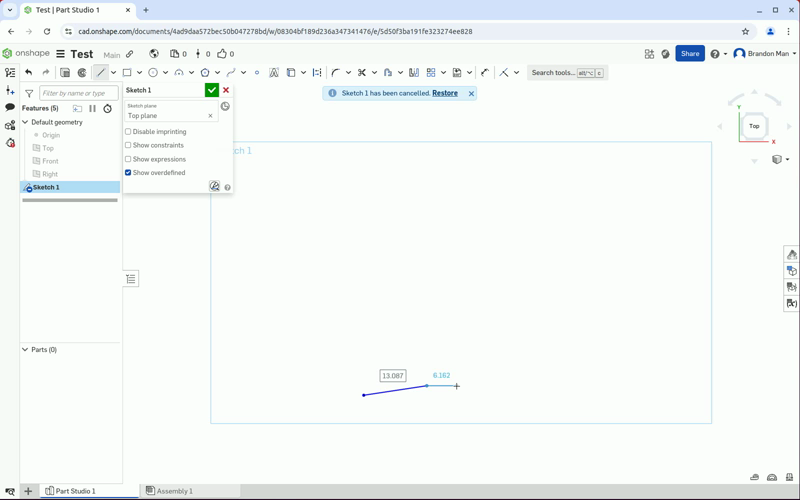
mouse_move(426, 329)
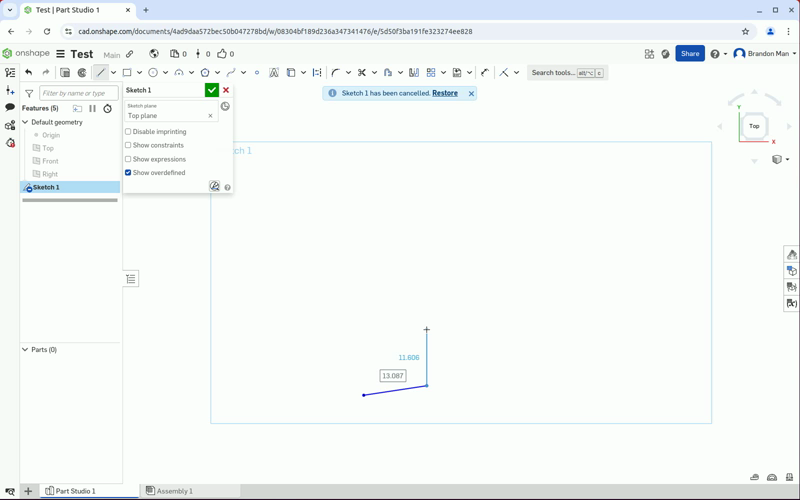
click(426, 329)
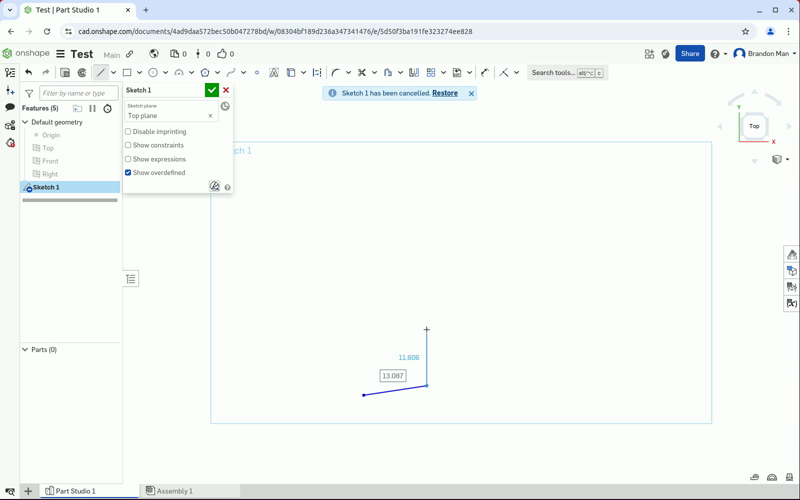
key_up(shift)
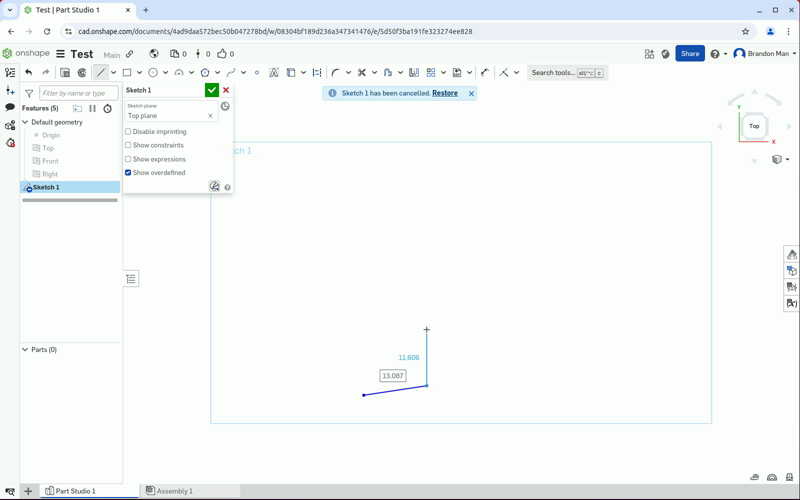
key_down(shift)
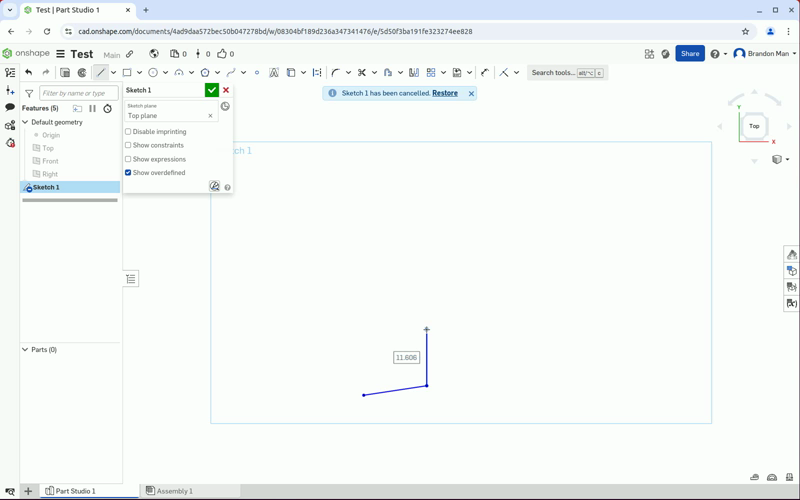
mouse_move(456, 329)
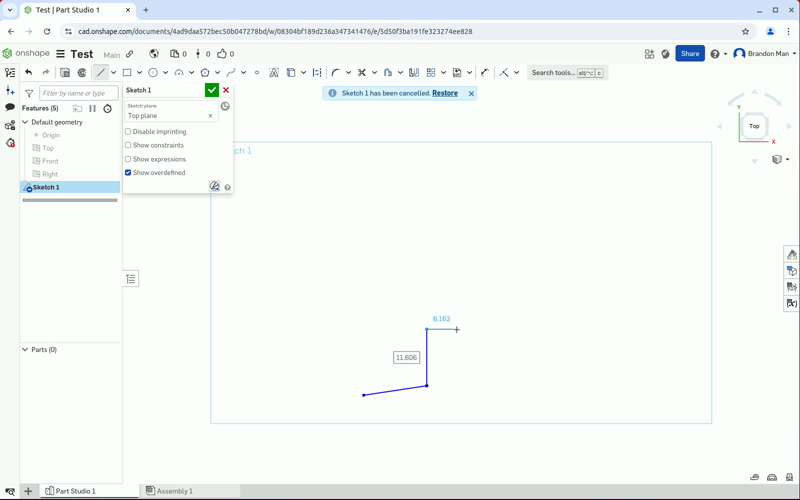
mouse_move(371, 310)
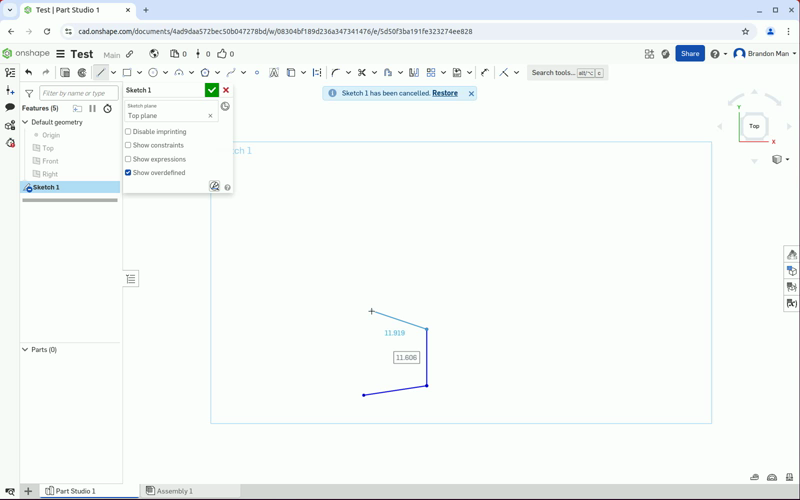
click(371, 310)
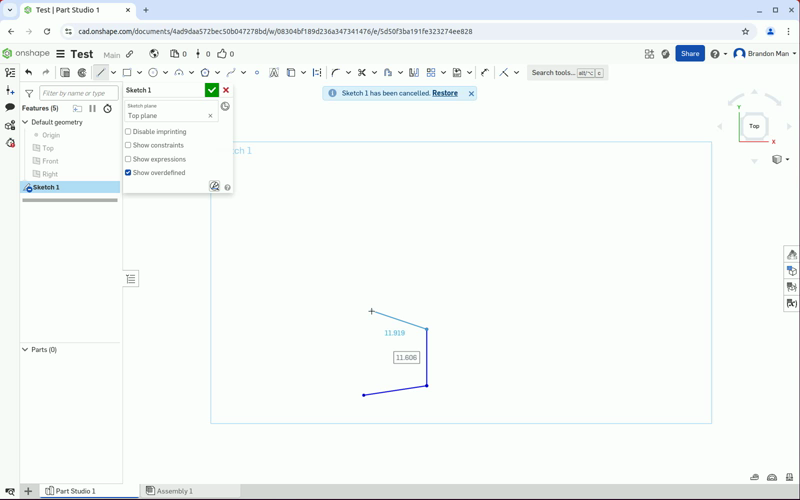
key_up(shift)
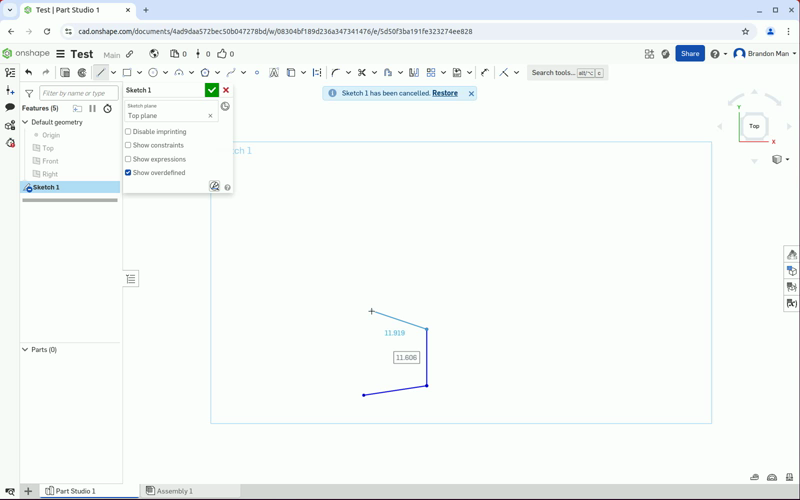
key_down(shift)
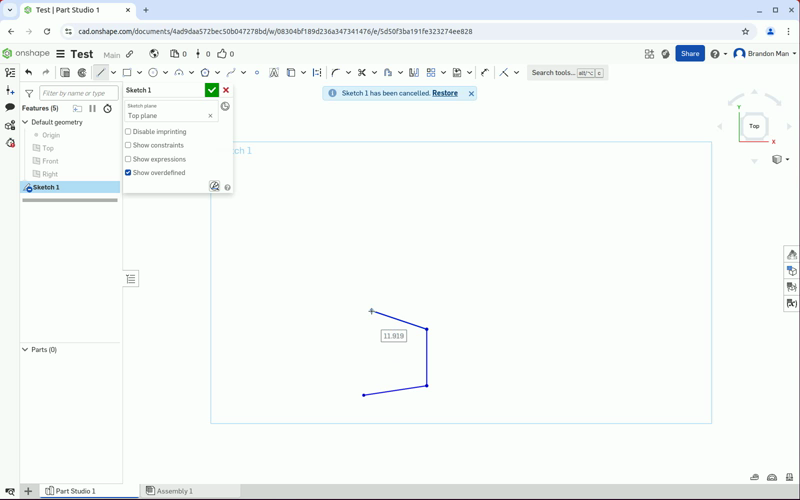
mouse_move(363, 395)
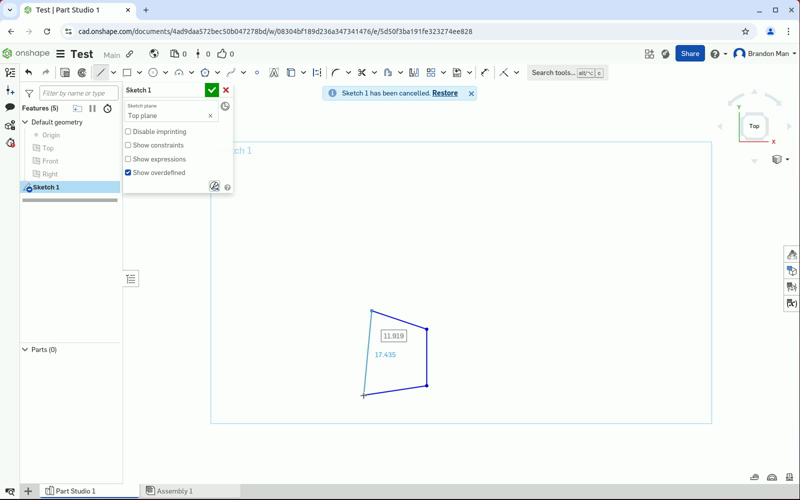
key_up(shift)
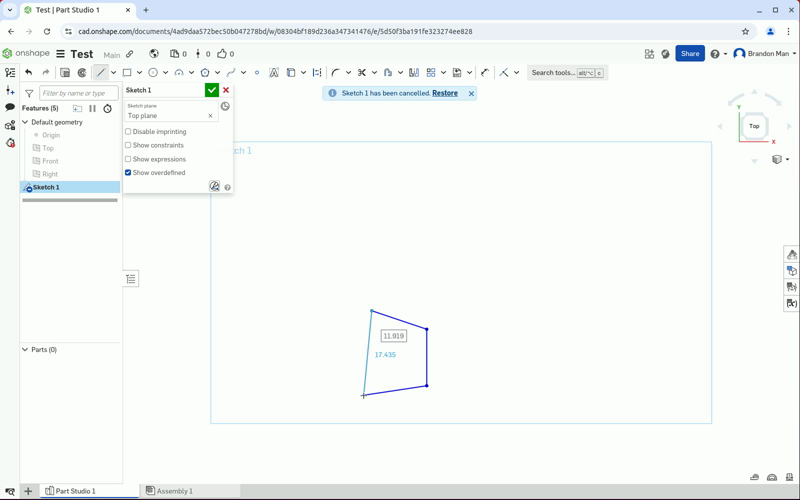
click(363, 395)
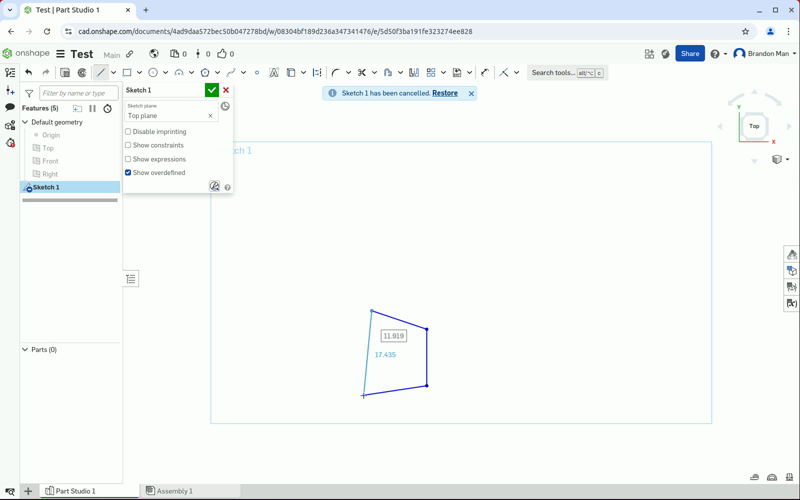
key(esc)
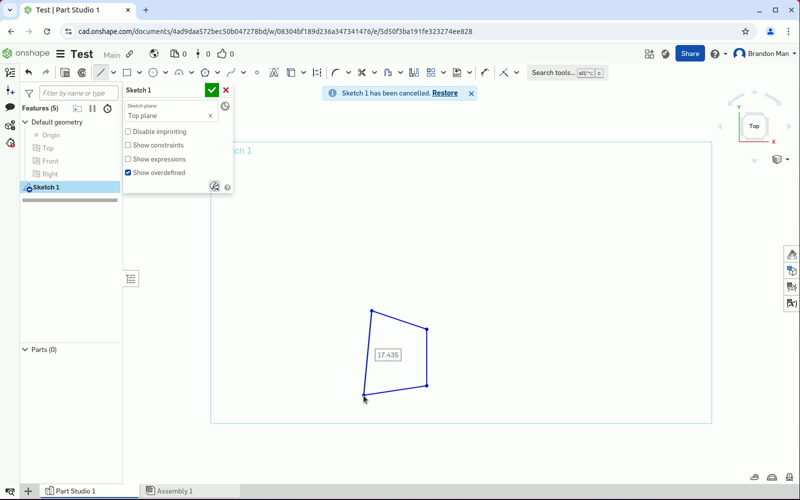
key(l)
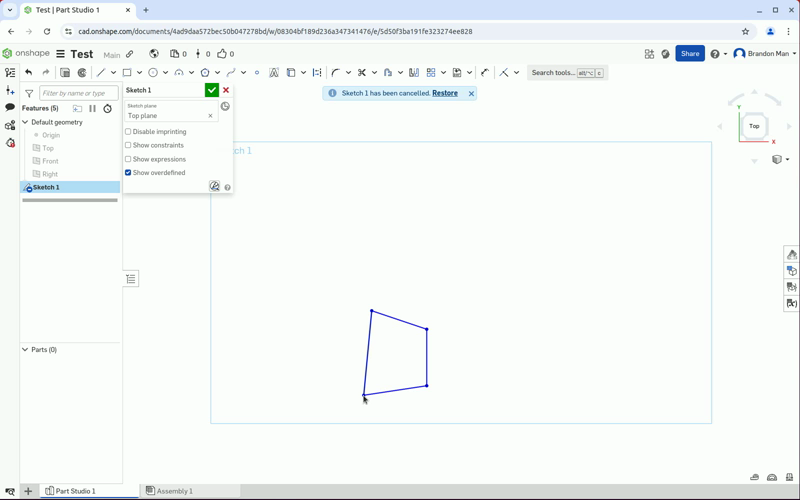
key_down(shift)
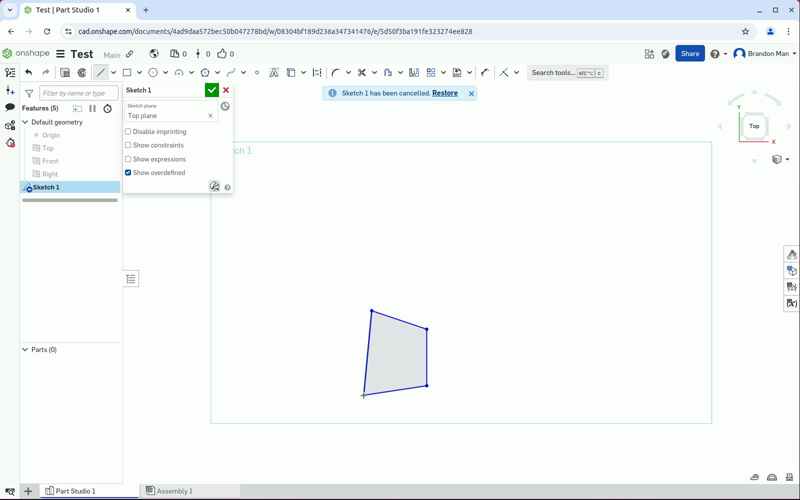
mouse_move(378, 372)
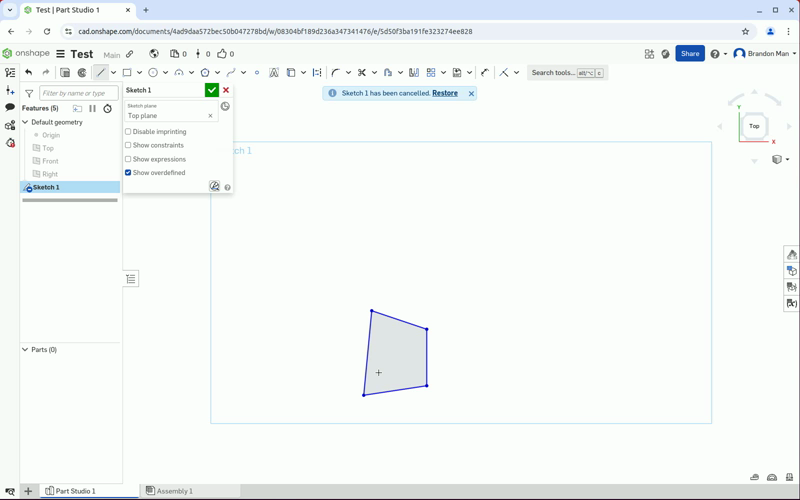
click(378, 372)
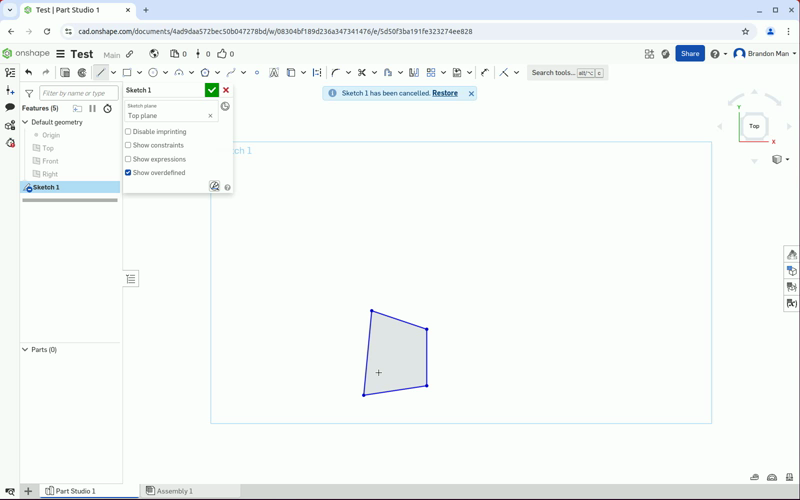
key_up(shift)
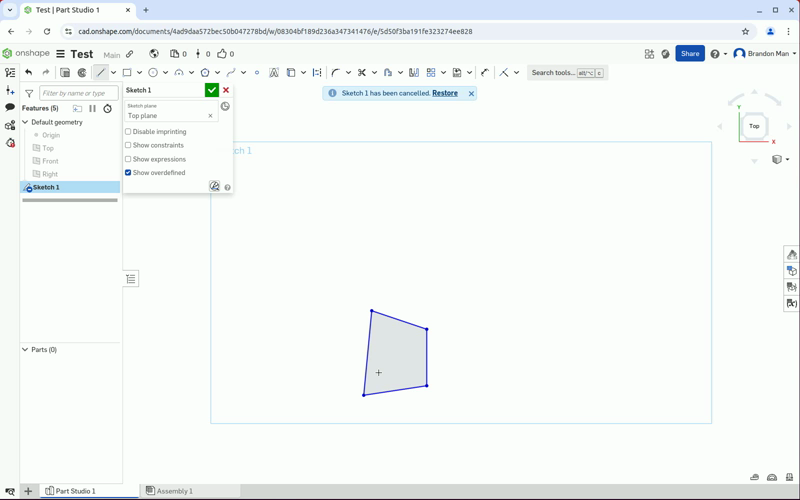
key_down(shift)
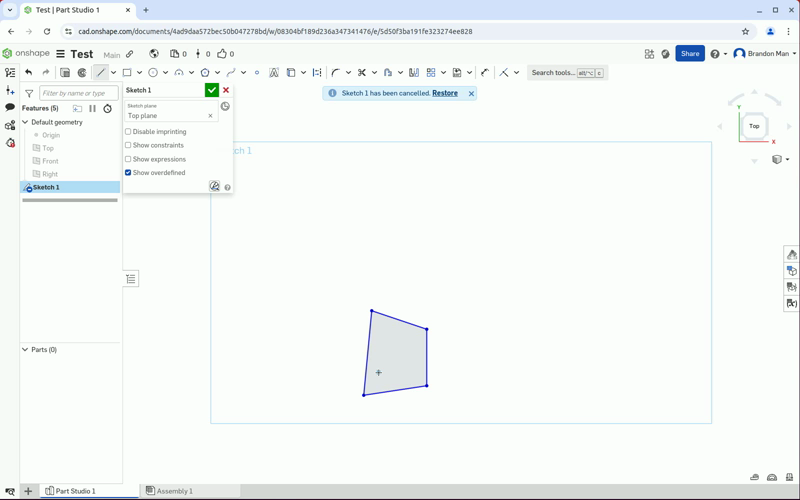
mouse_move(408, 372)
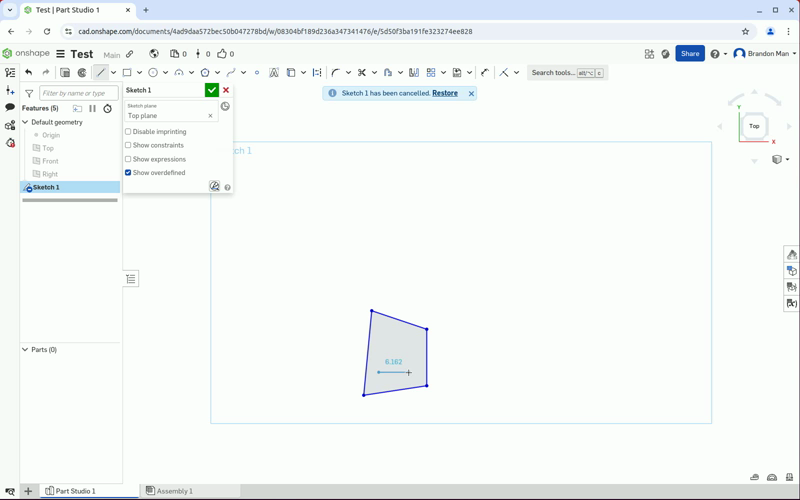
mouse_move(399, 377)
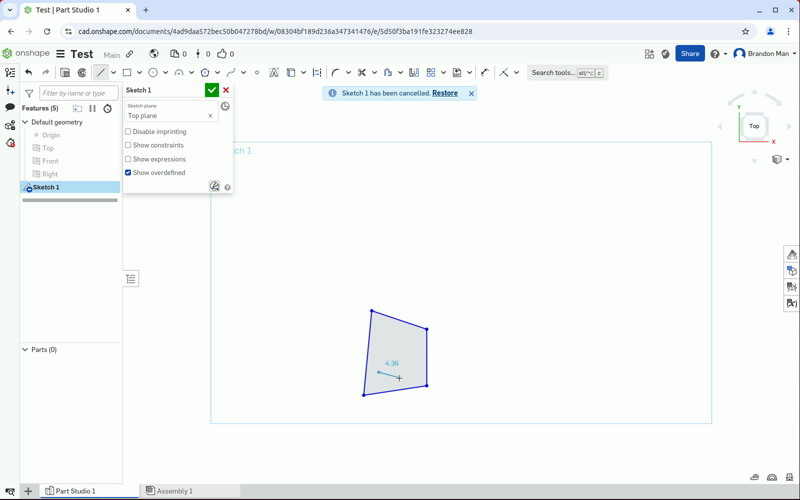
click(399, 377)
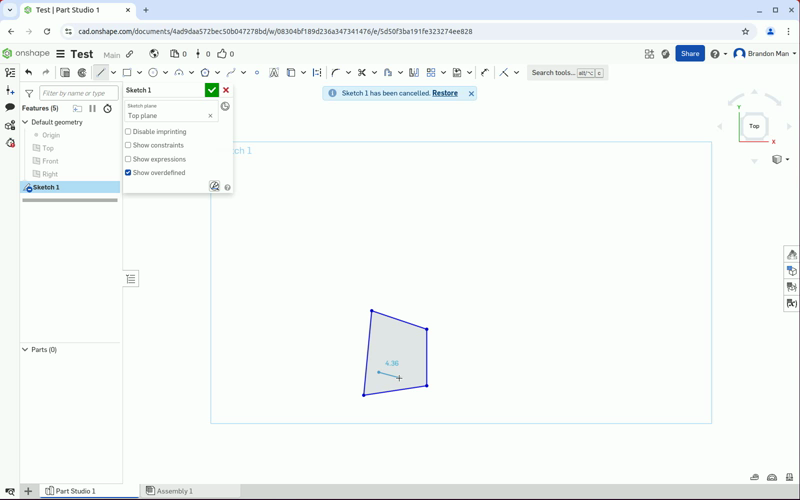
key_up(shift)
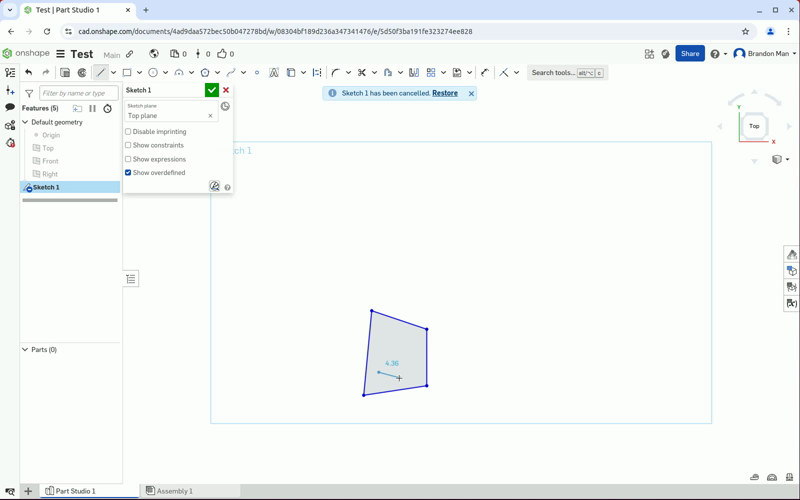
key_down(shift)
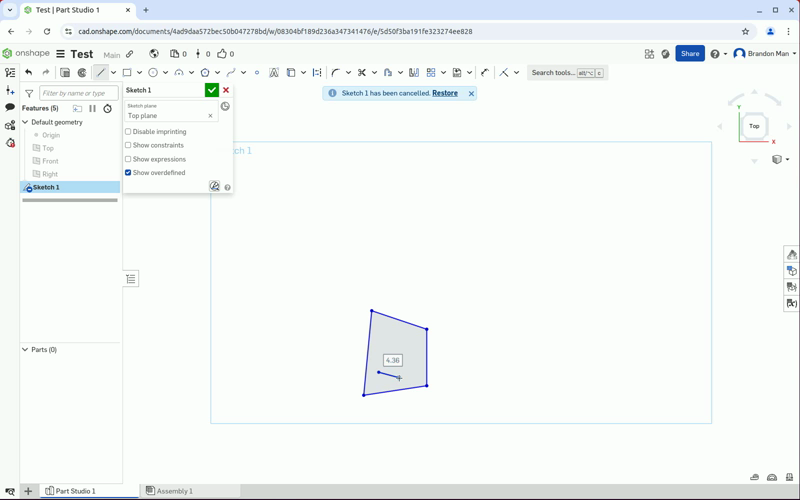
mouse_move(429, 377)
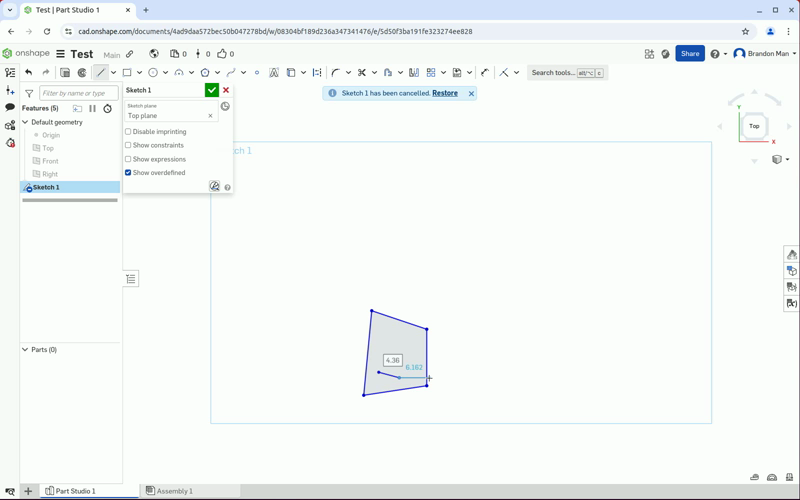
mouse_move(388, 334)
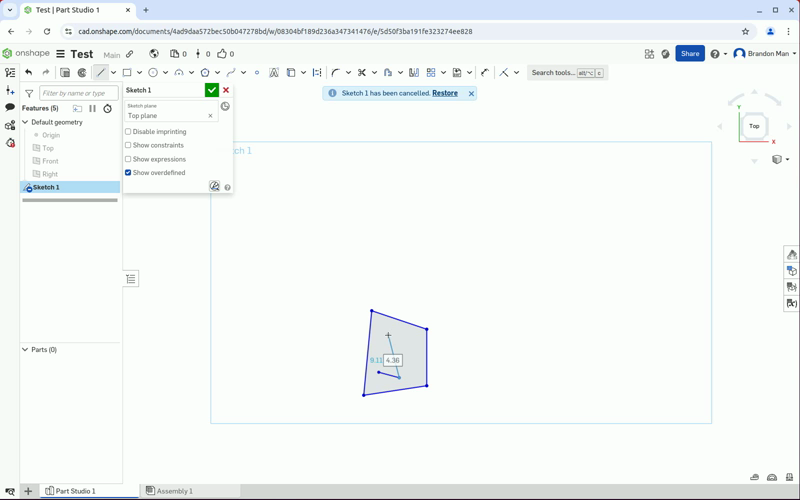
click(388, 334)
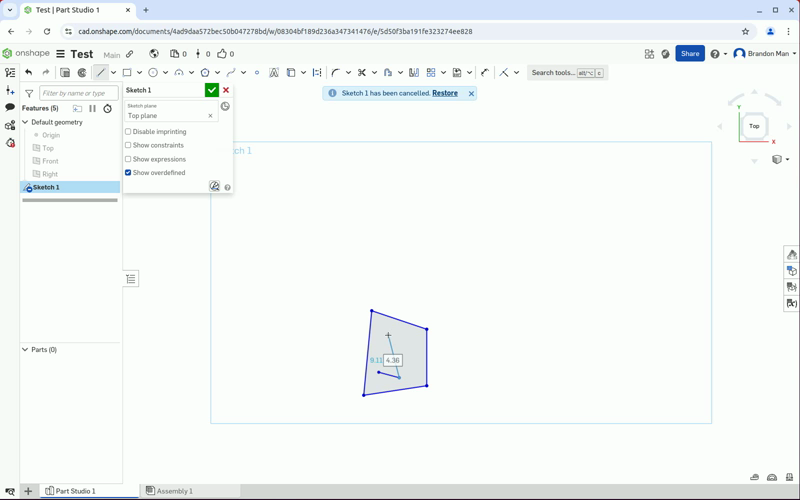
key_up(shift)
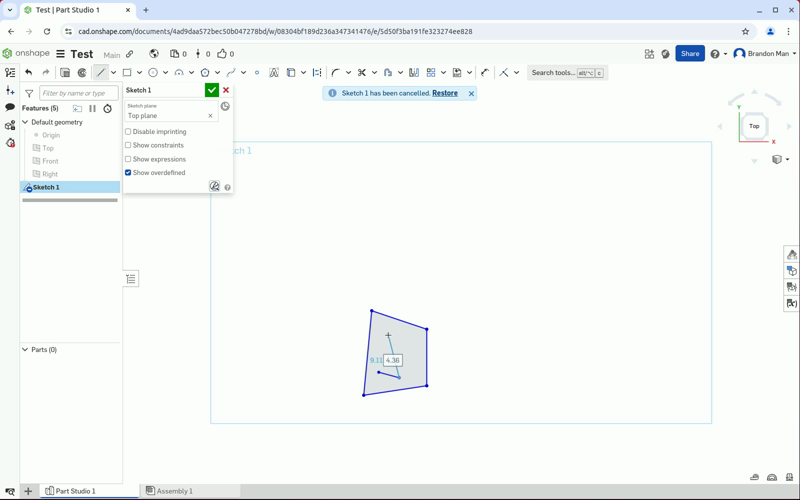
mouse_move(418, 334)
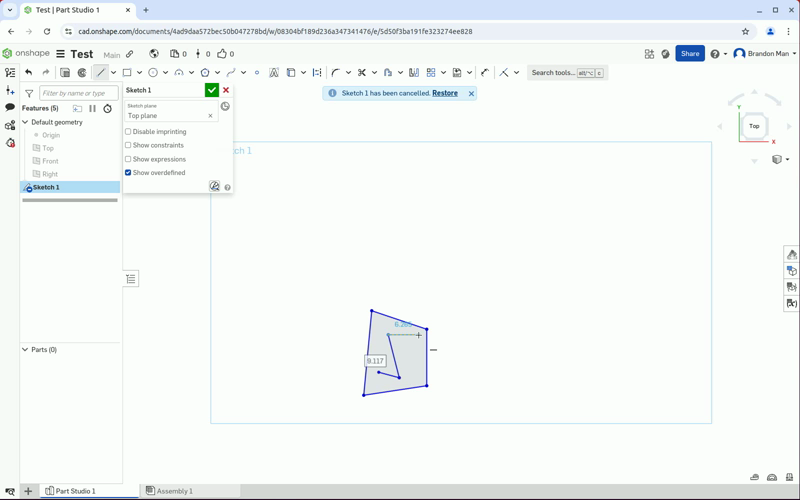
key_down(shift)
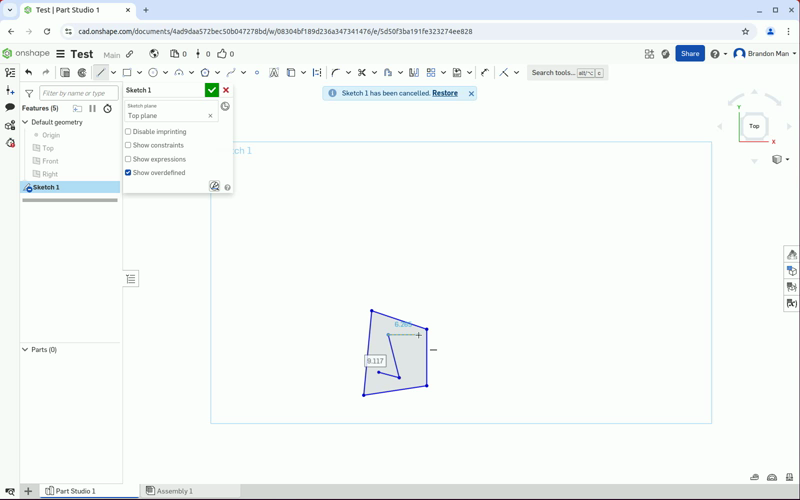
mouse_move(378, 372)
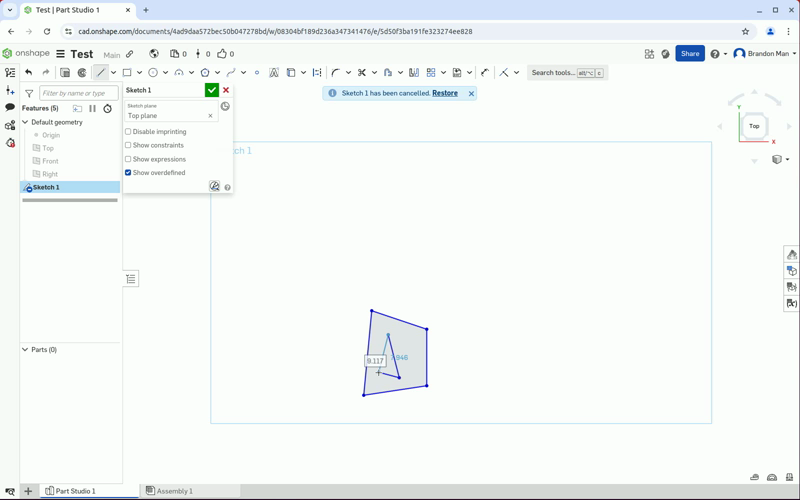
key_up(shift)
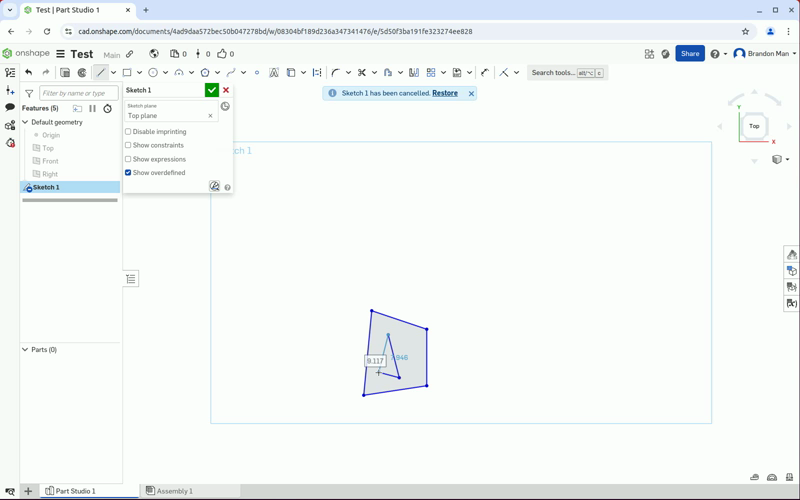
click(378, 372)
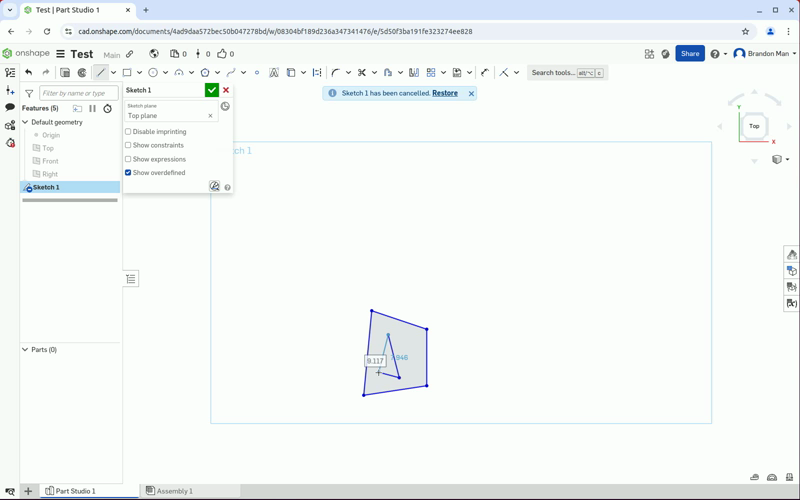
key(esc)
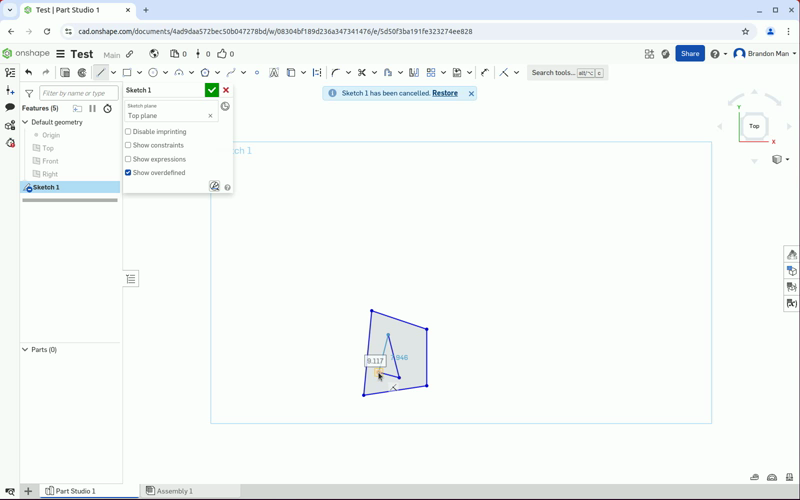
mouse_move(415, 348)
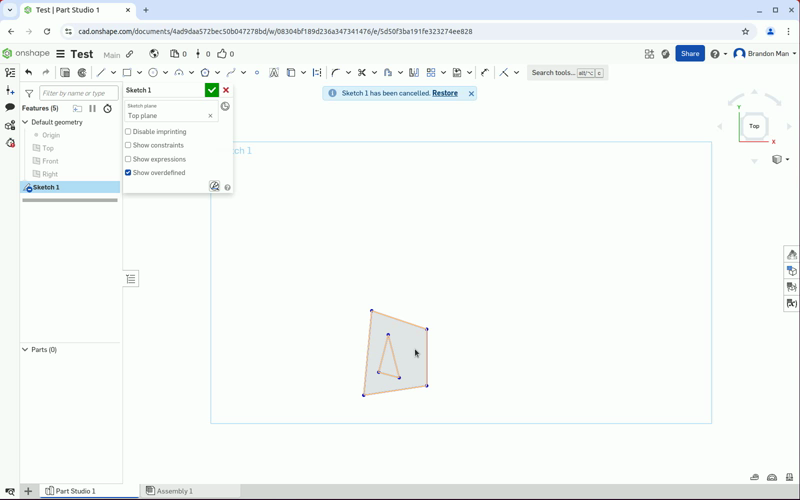
click(415, 348)
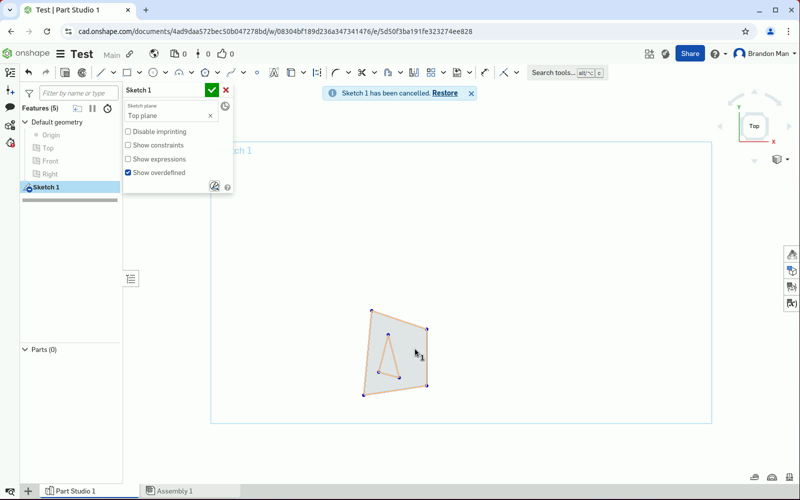
mouse_move(73, 352)
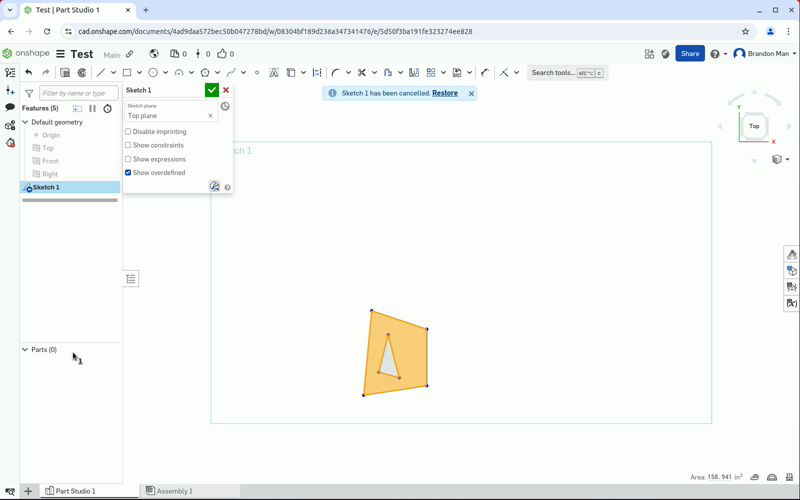
key(shift+y)
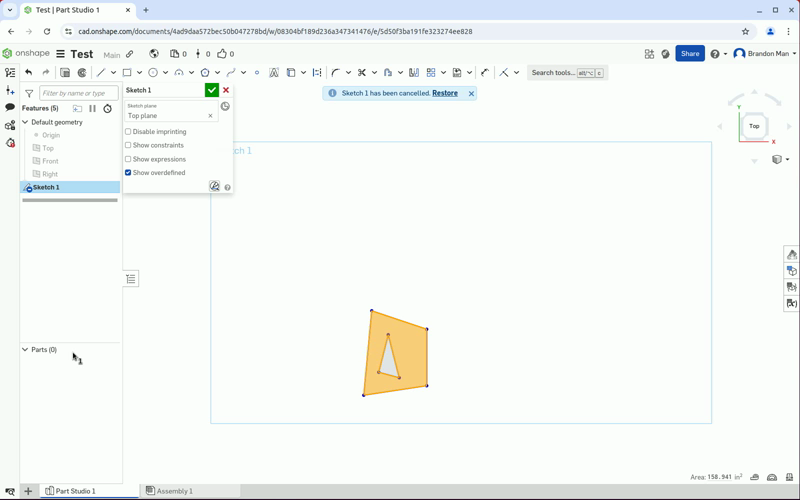
key(shift+e)
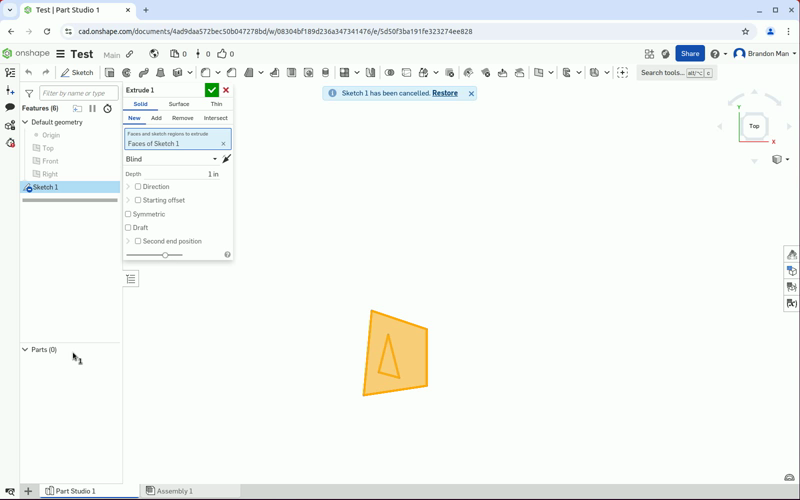
mouse_move(143, 106)
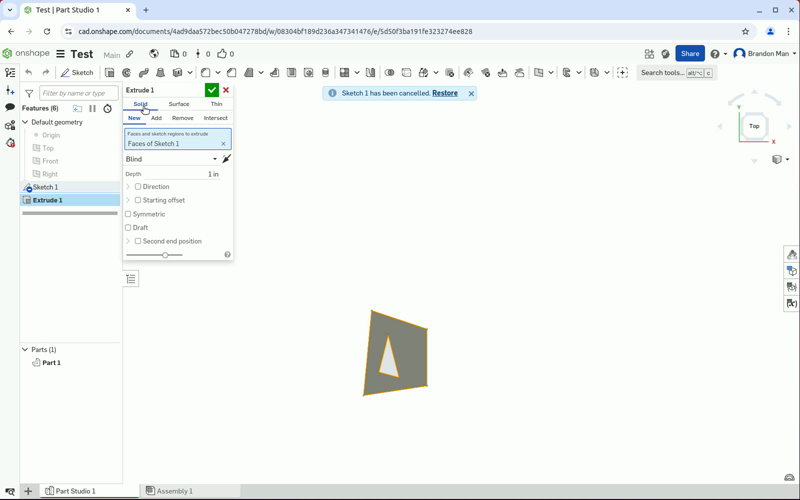
click(143, 106)
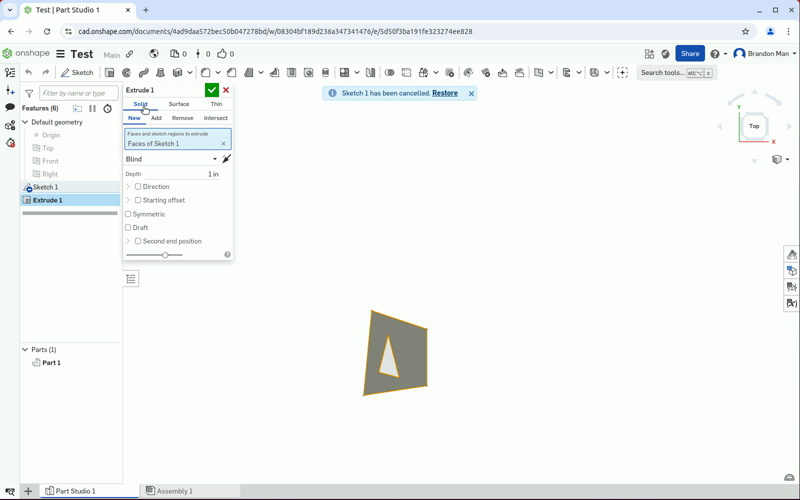
mouse_move(137, 120)
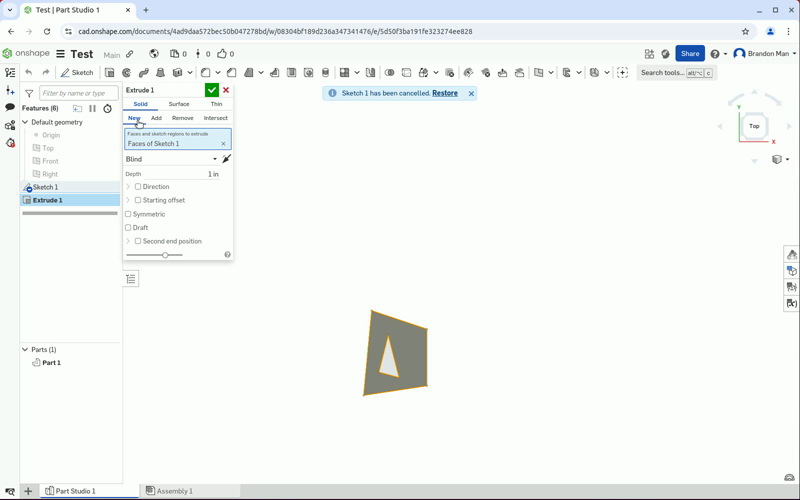
click(137, 120)
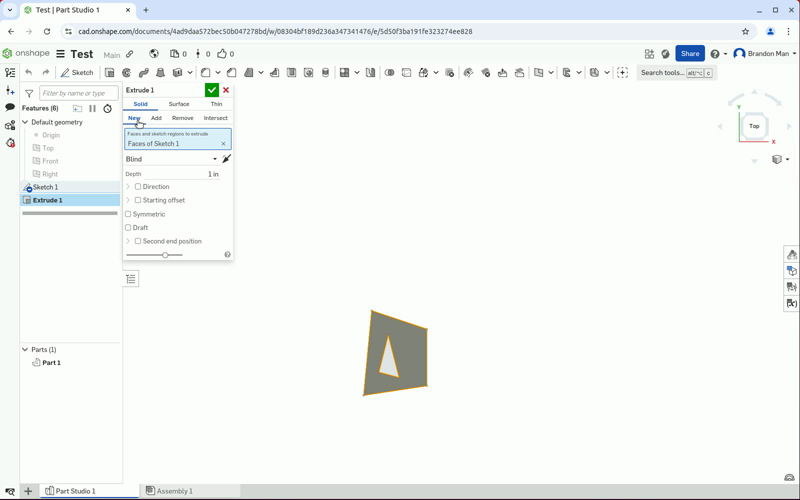
key(tab, 4)
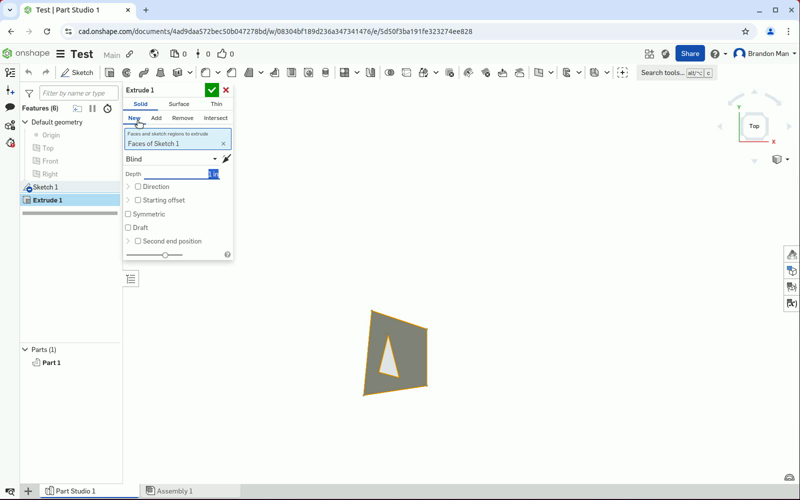
text(8.425)
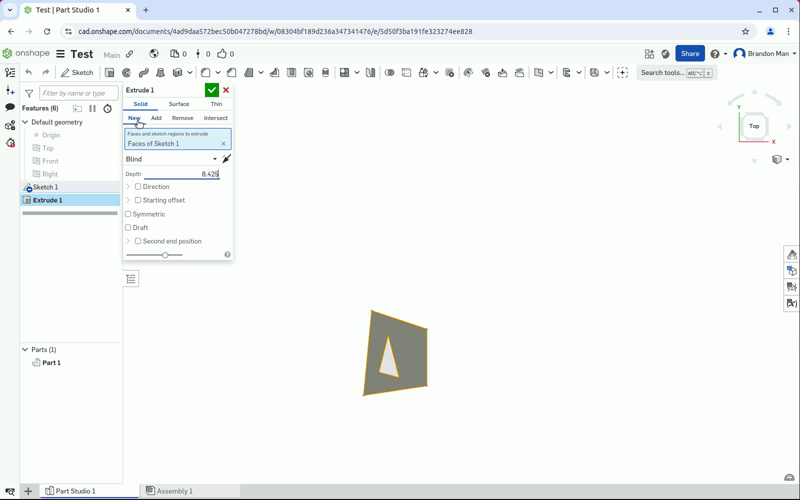
key(enter)
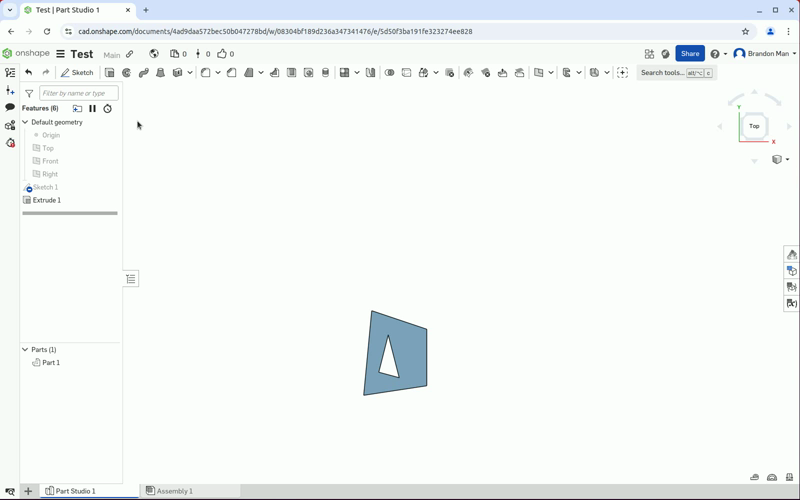
key(shift+h)
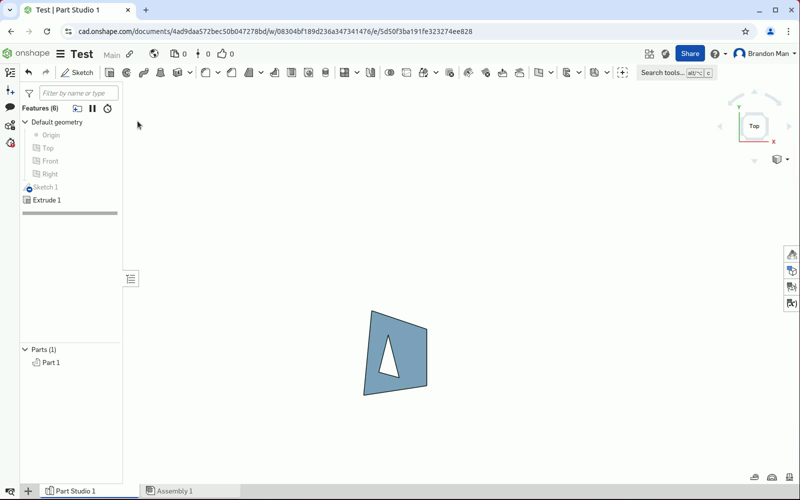
key(shift+h)
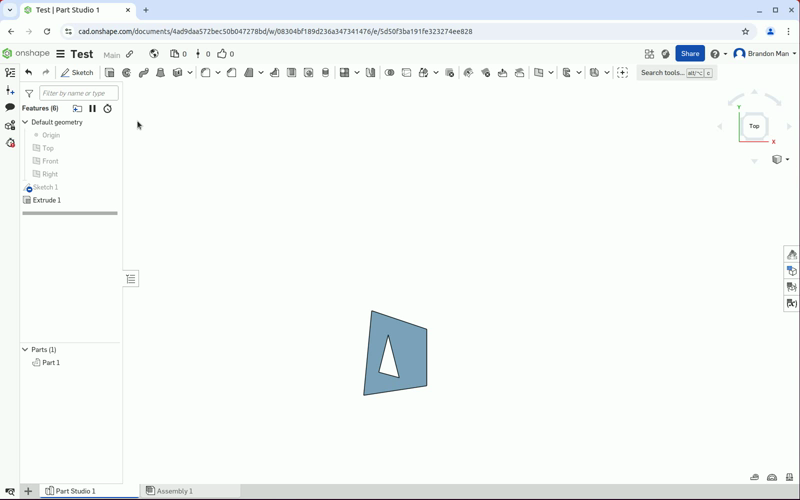
mouse_move(73, 189)
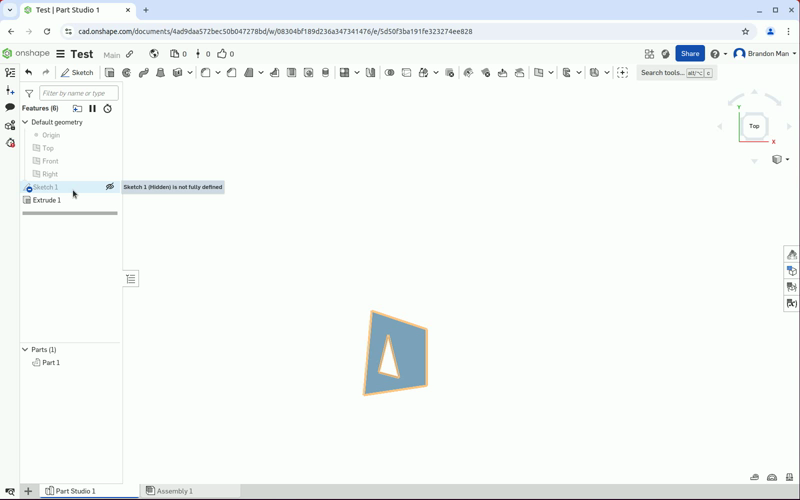
click(73, 189)
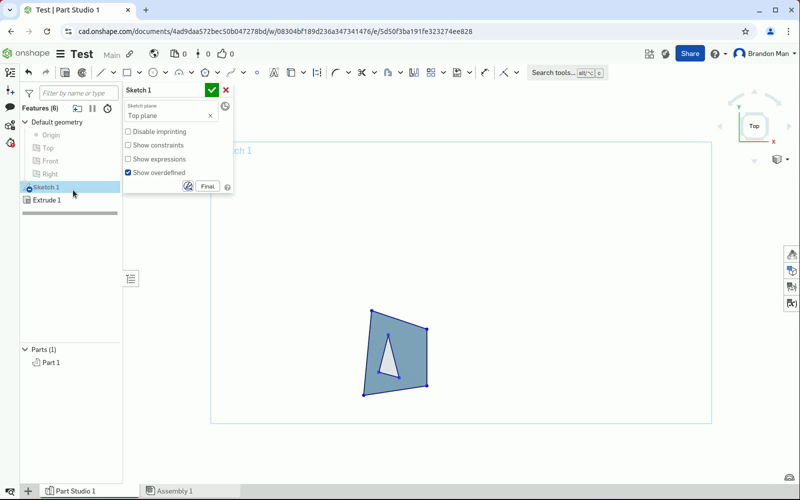
mouse_move(229, 92)
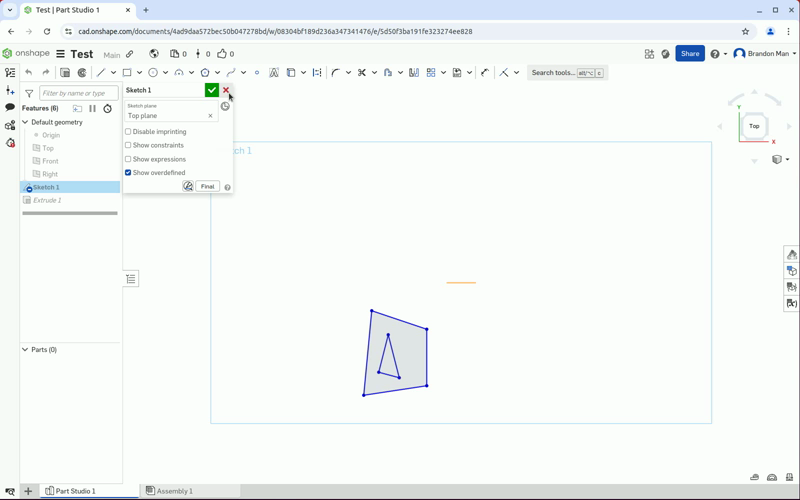
click(229, 92)
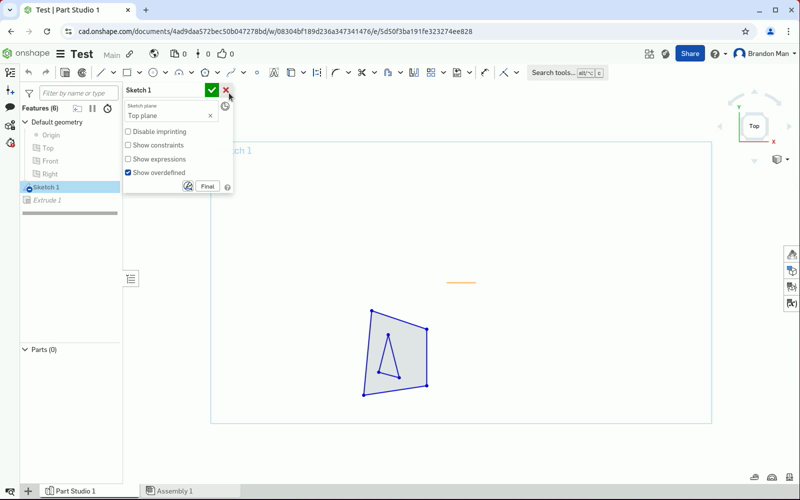
key(shift+s)
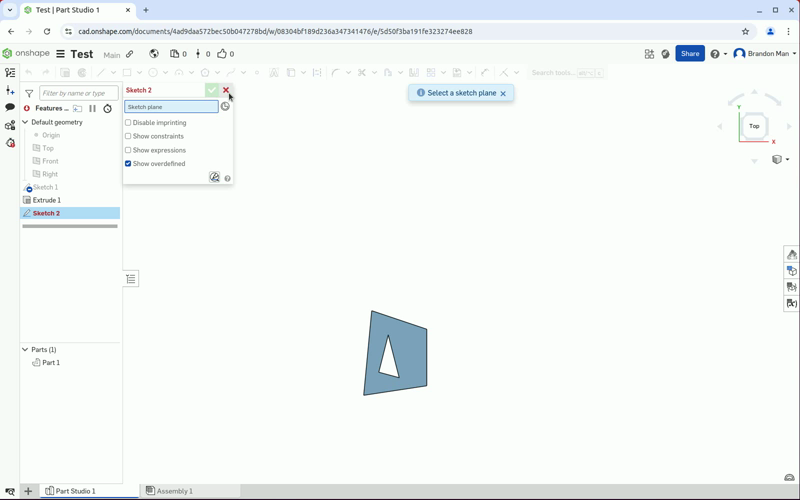
mouse_move(73, 150)
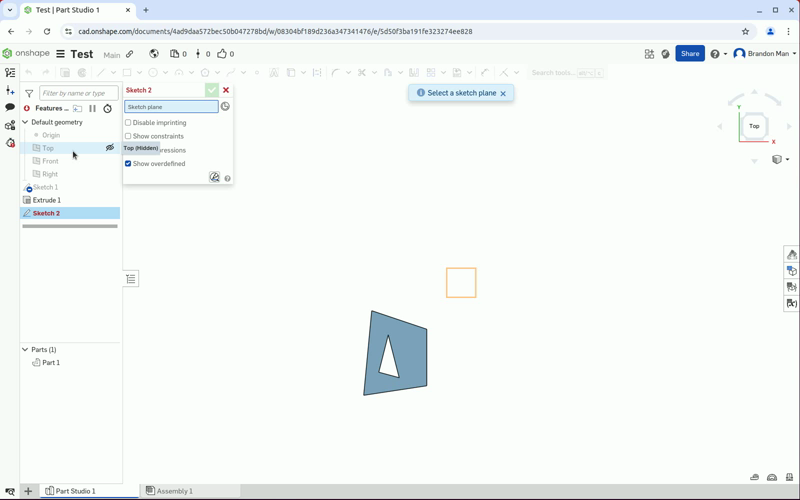
click(73, 150)
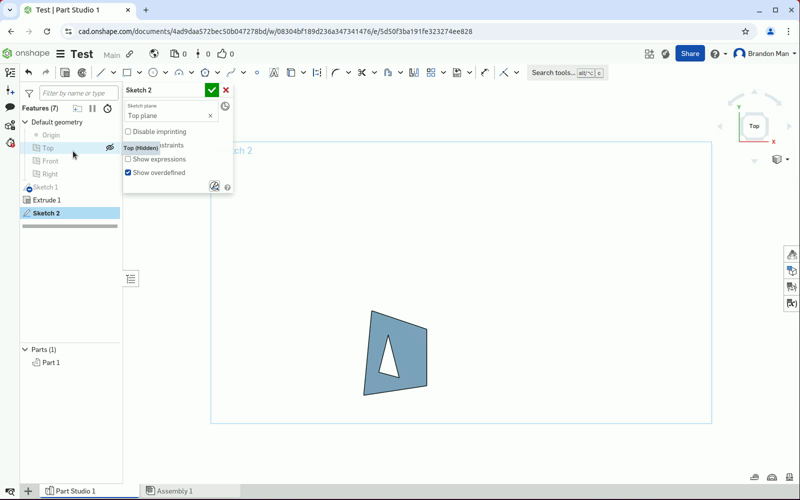
mouse_move(73, 352)
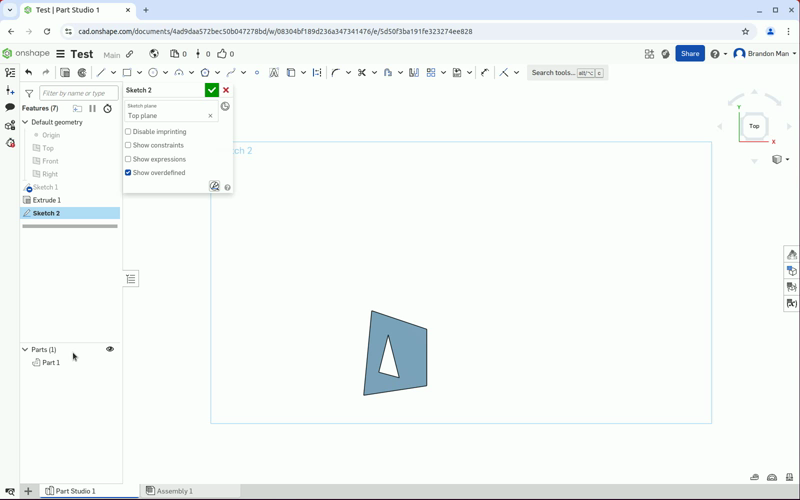
key(y)
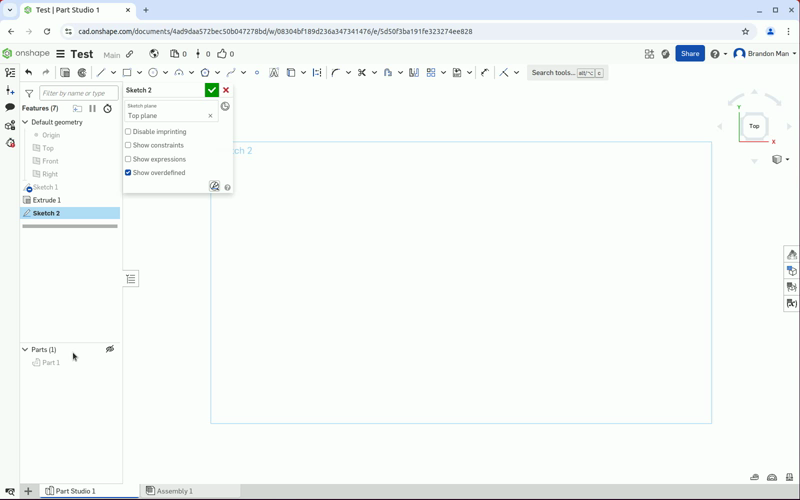
key(l)
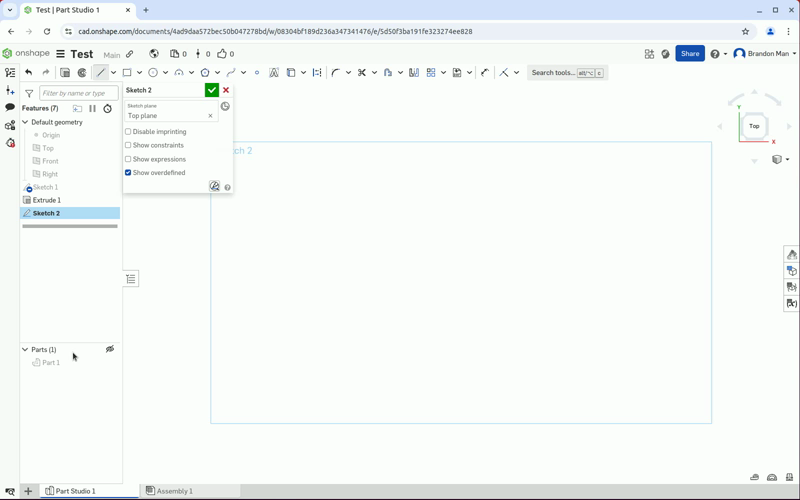
key_down(shift)
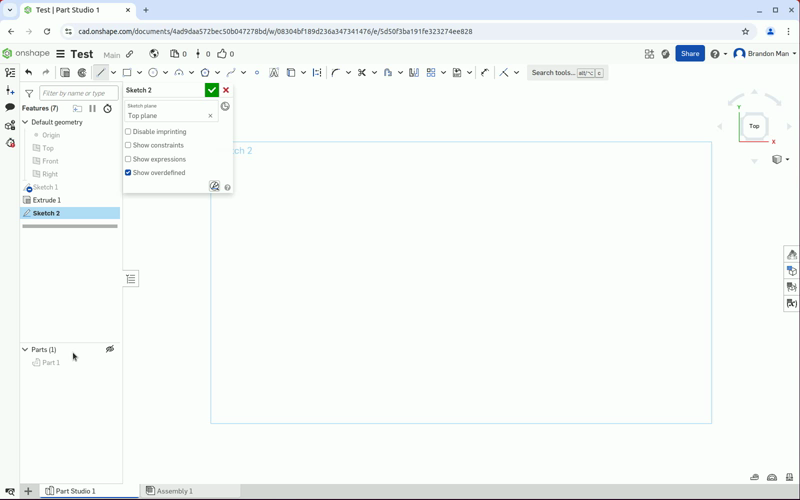
mouse_move(498, 257)
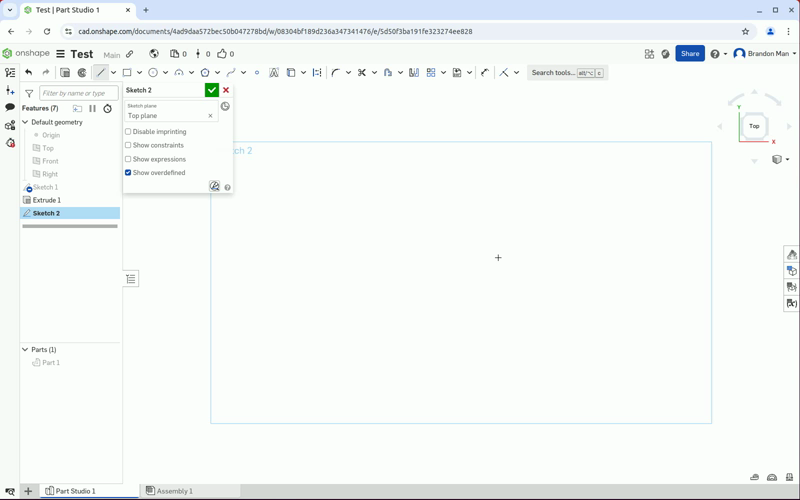
click(498, 257)
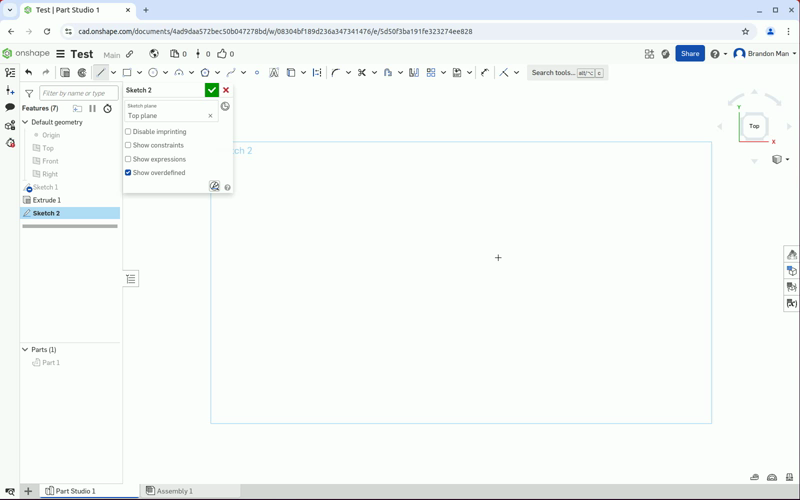
key_up(shift)
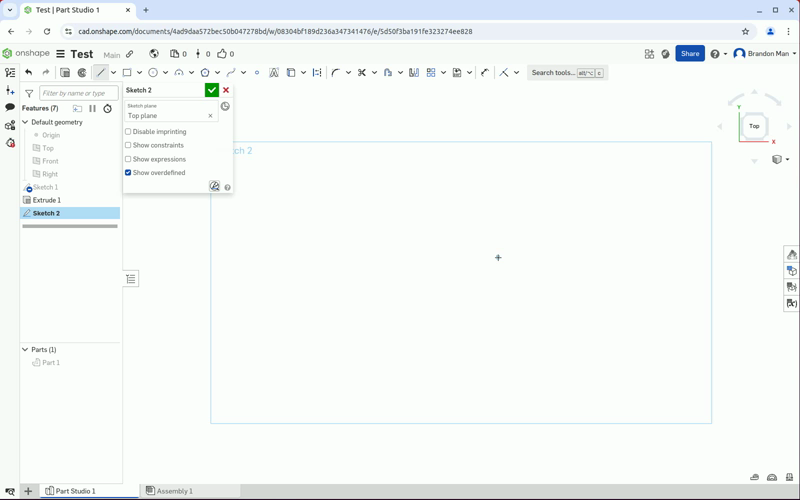
key_down(shift)
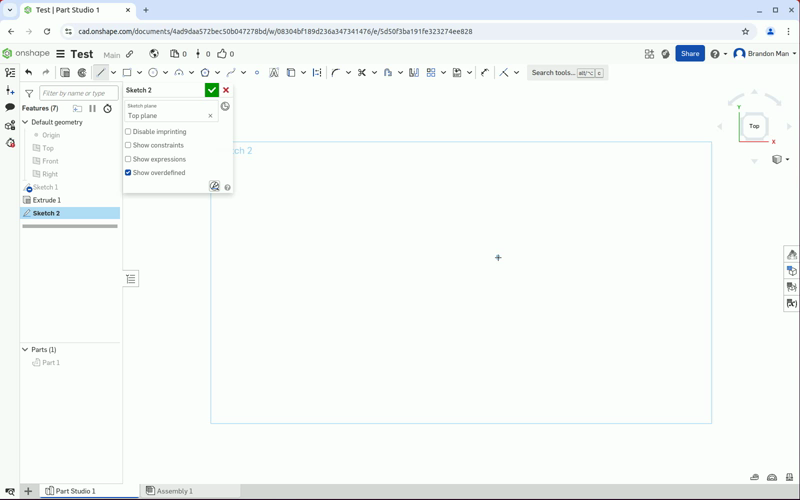
mouse_move(558, 257)
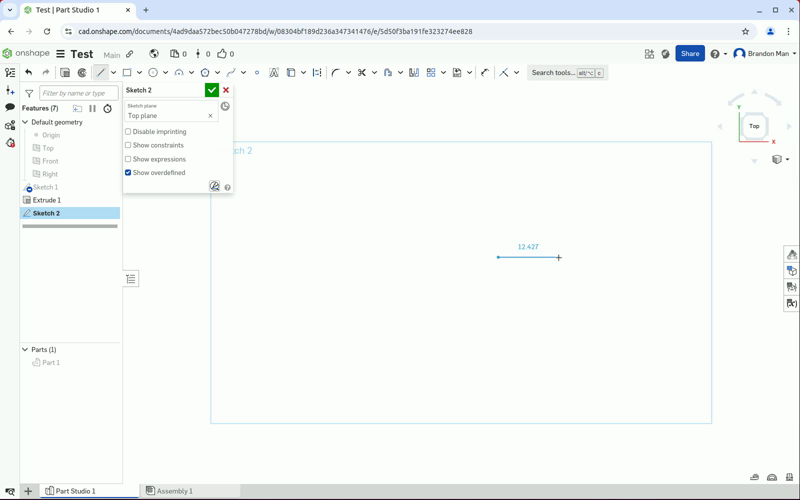
click(558, 257)
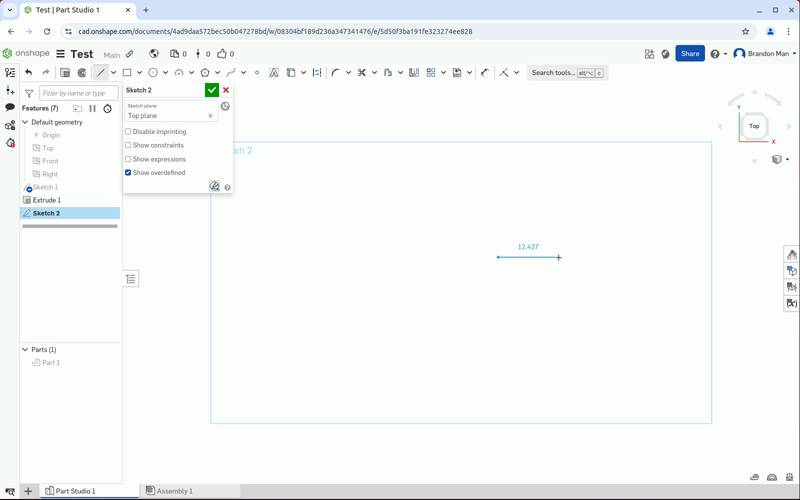
key_up(shift)
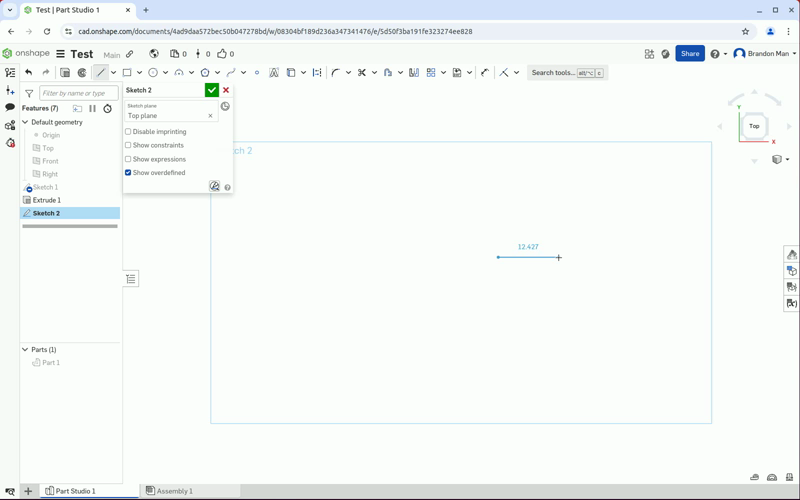
key_down(shift)
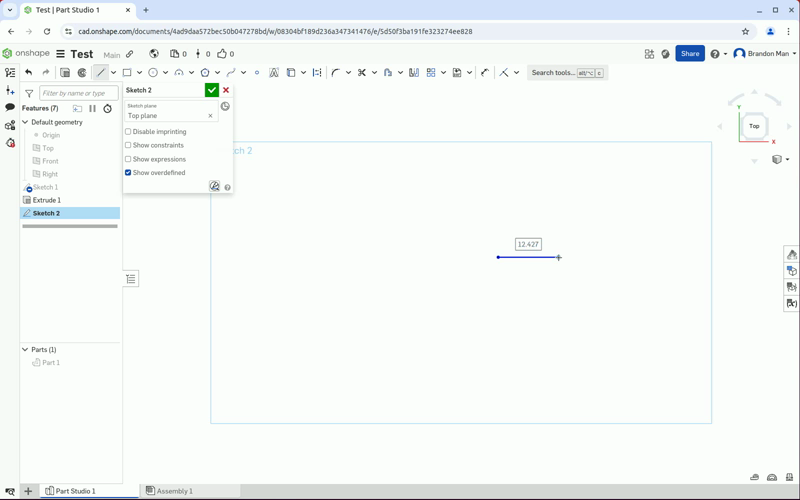
mouse_move(588, 257)
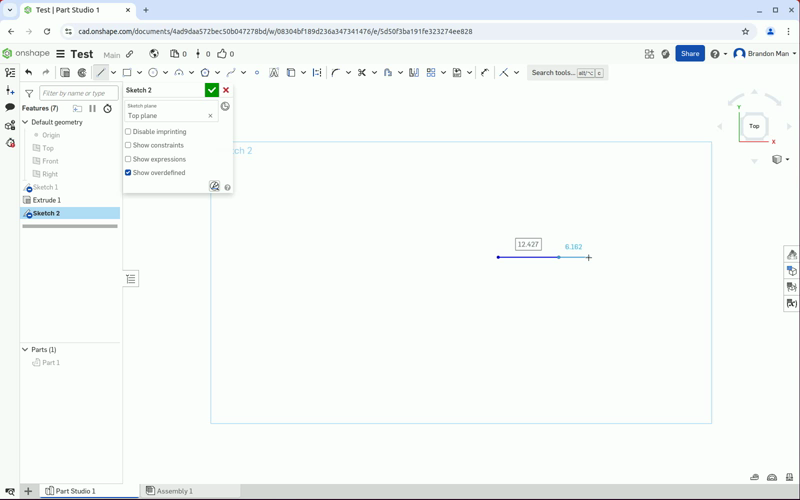
mouse_move(558, 221)
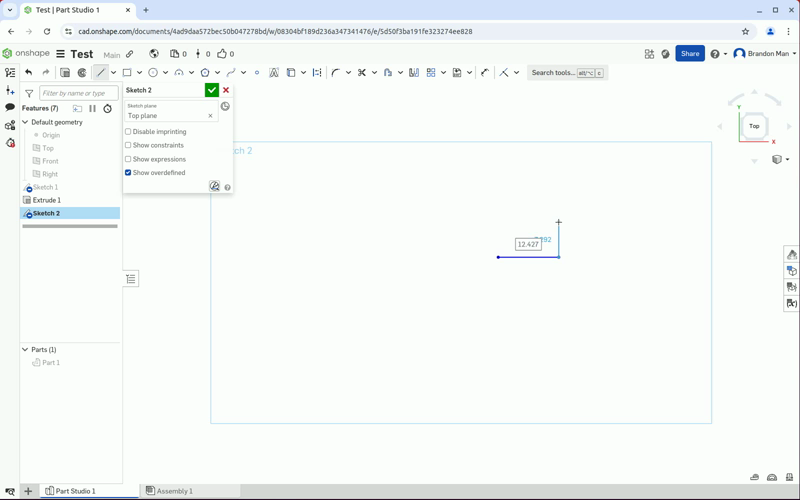
click(558, 221)
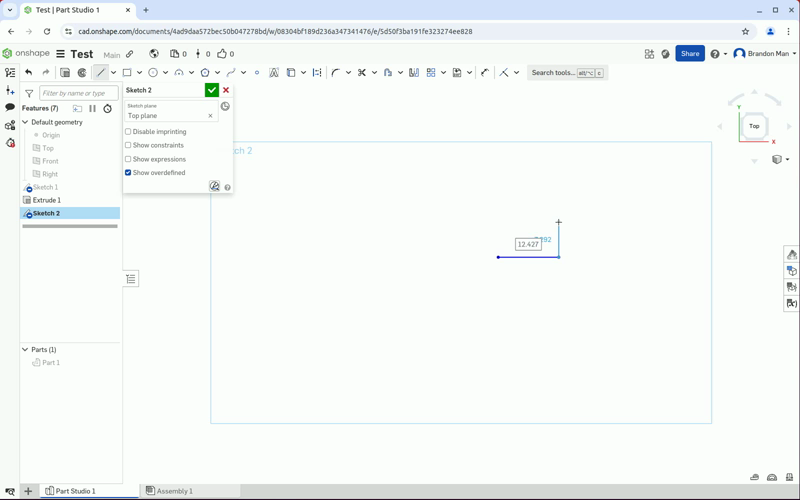
key_up(shift)
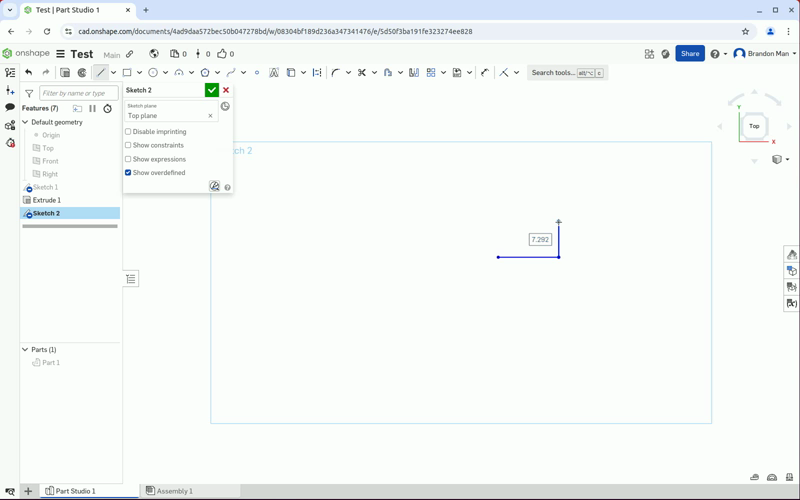
key_down(shift)
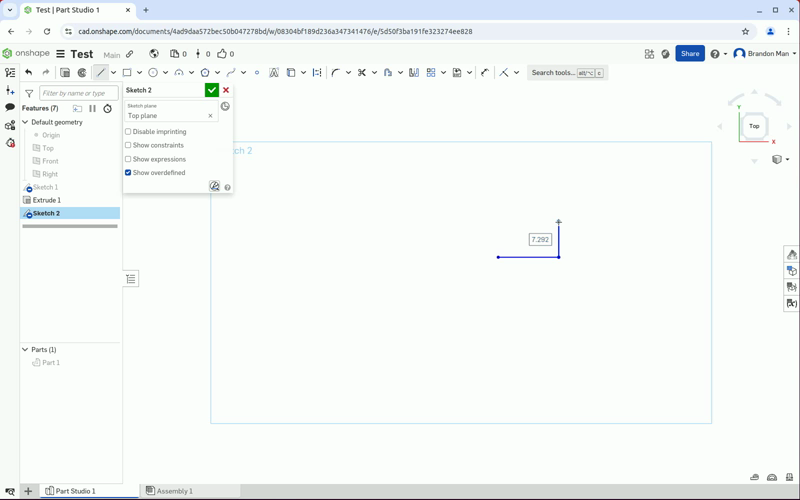
mouse_move(498, 221)
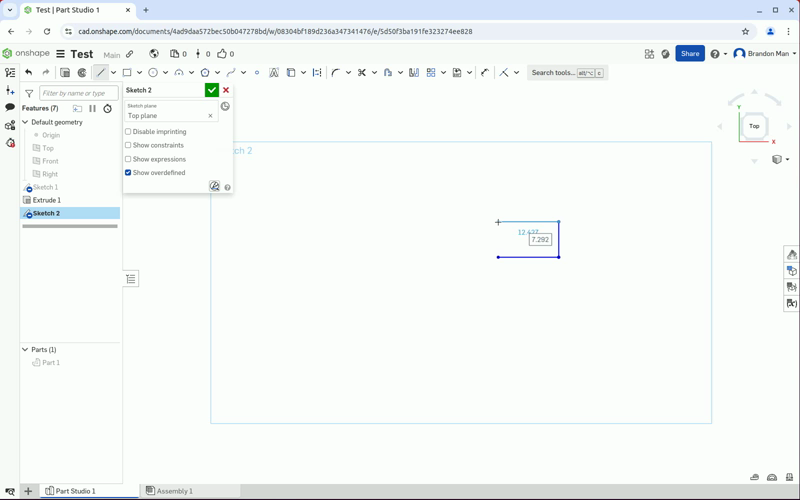
click(498, 221)
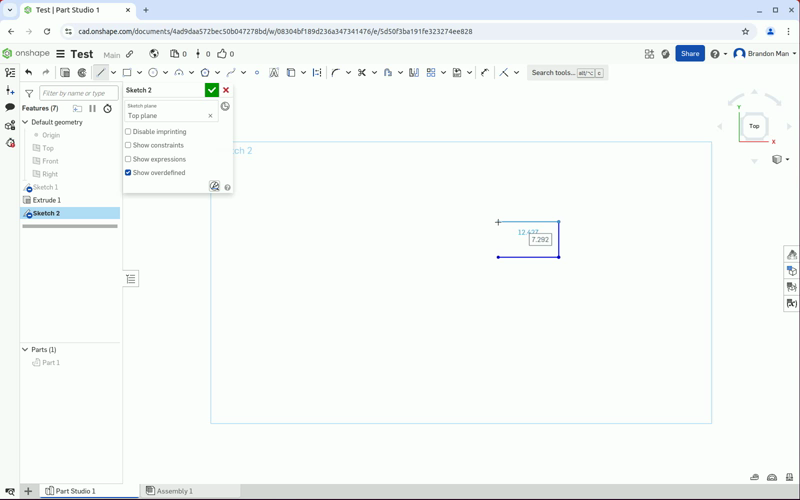
key_up(shift)
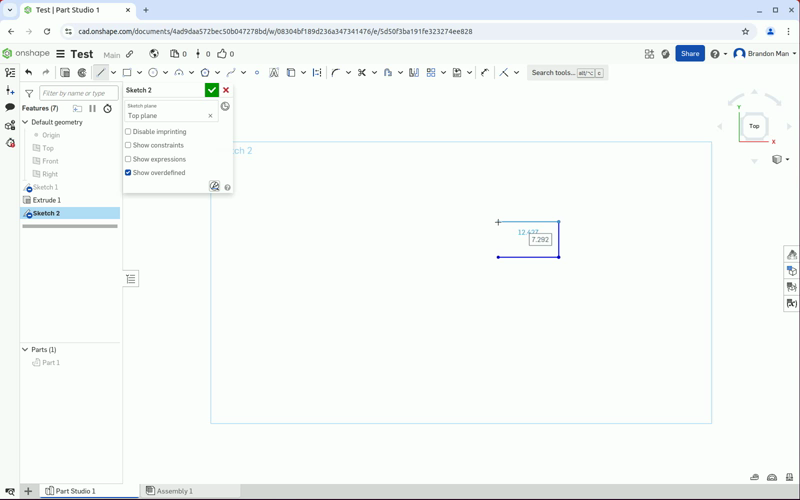
mouse_move(528, 221)
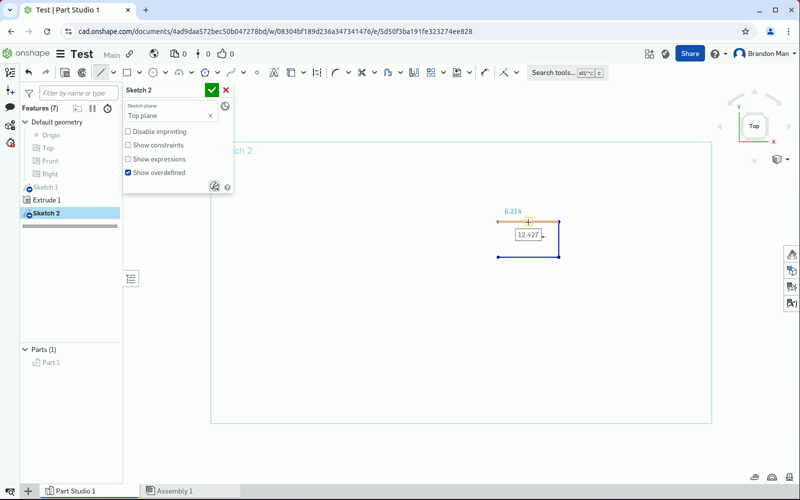
key_down(shift)
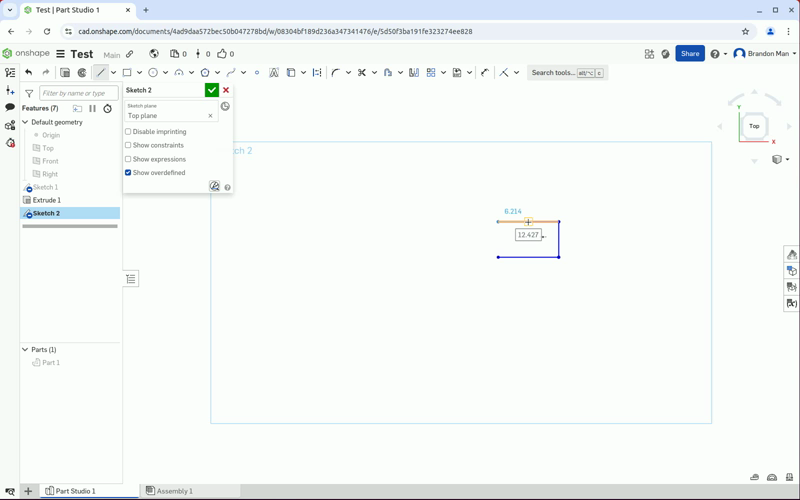
mouse_move(498, 257)
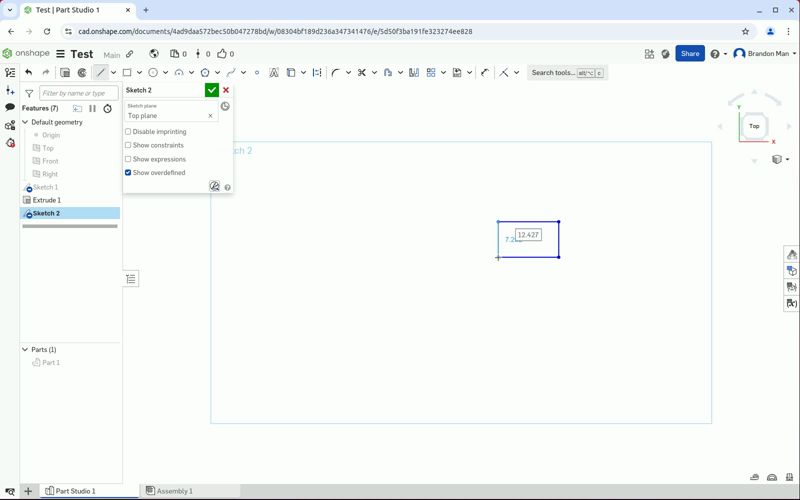
key_up(shift)
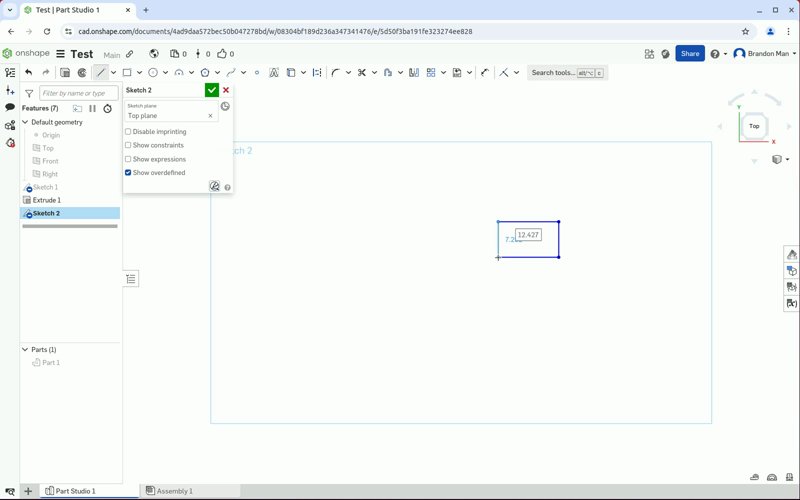
click(498, 257)
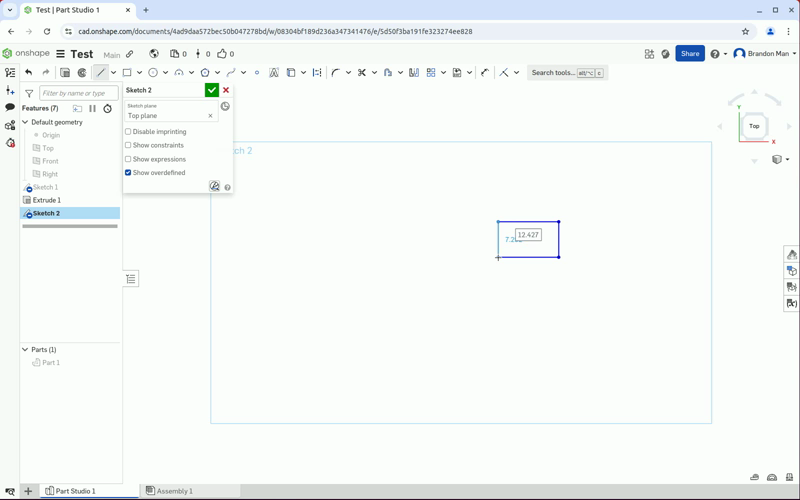
key(esc)
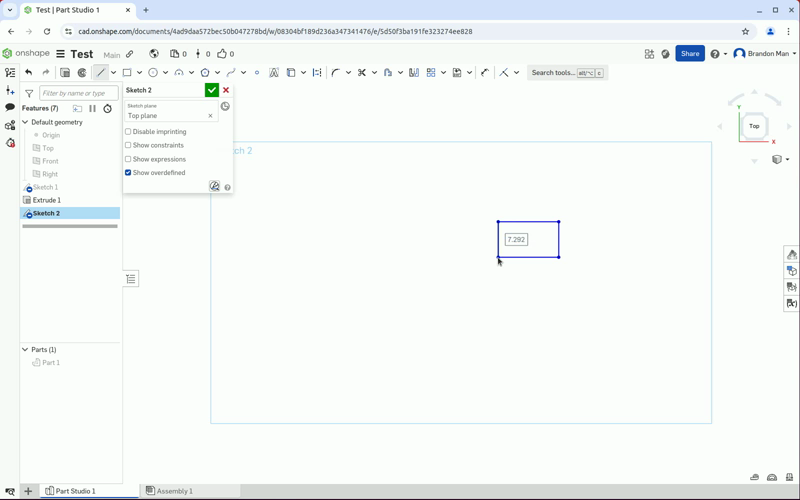
mouse_move(515, 228)
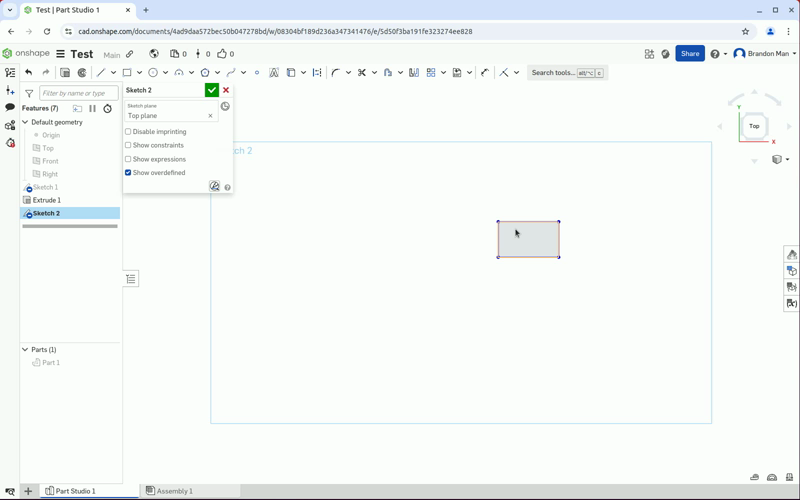
click(515, 228)
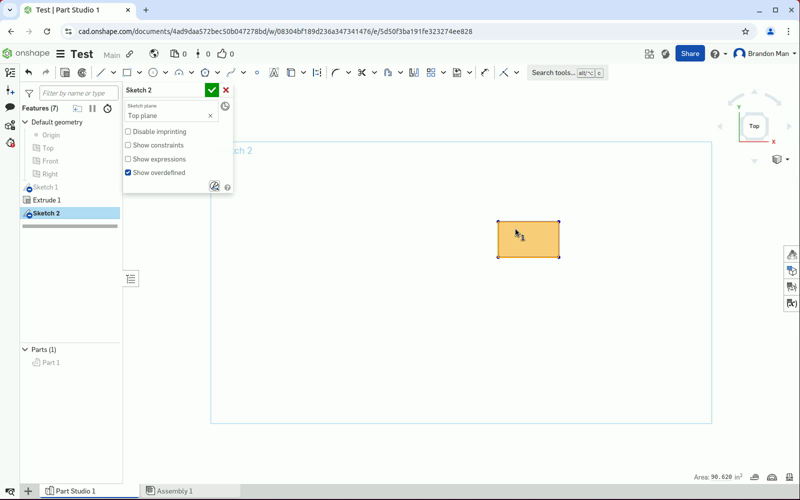
mouse_move(73, 352)
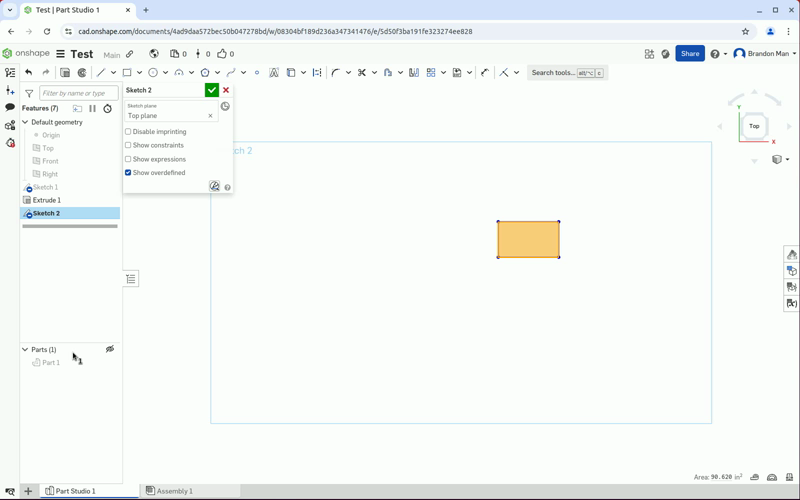
key(shift+y)
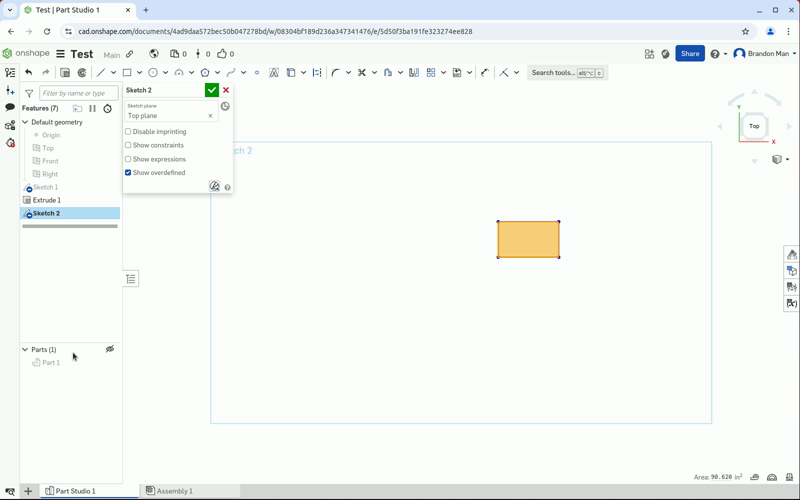
key(shift+e)
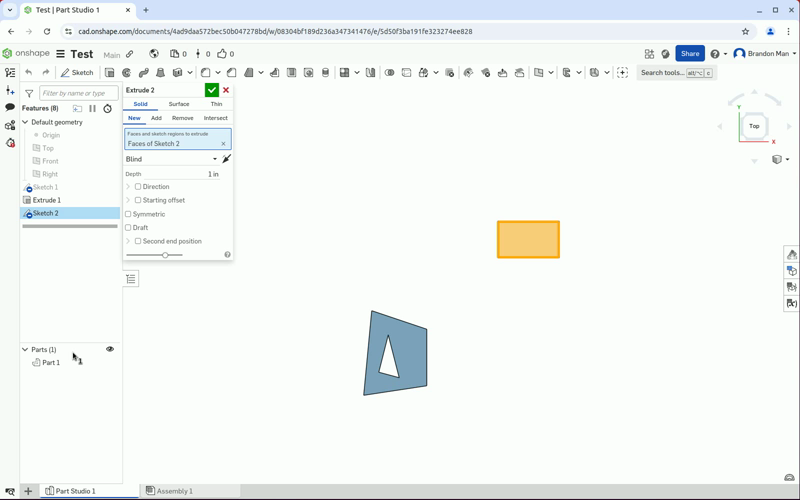
mouse_move(143, 106)
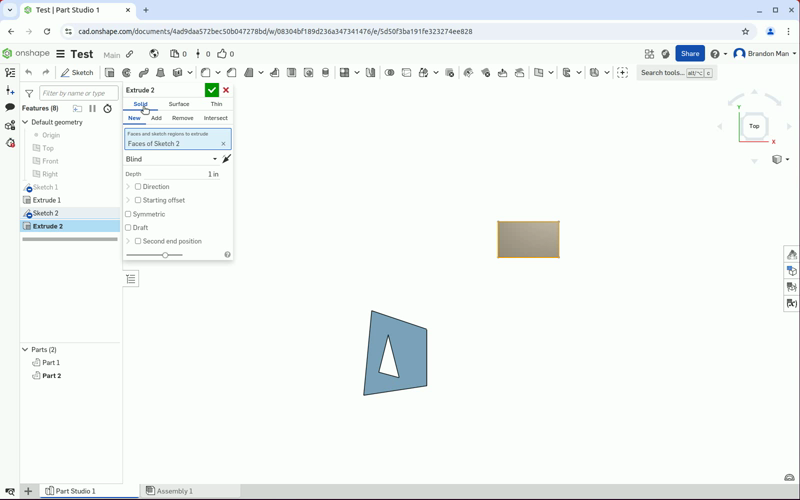
click(143, 106)
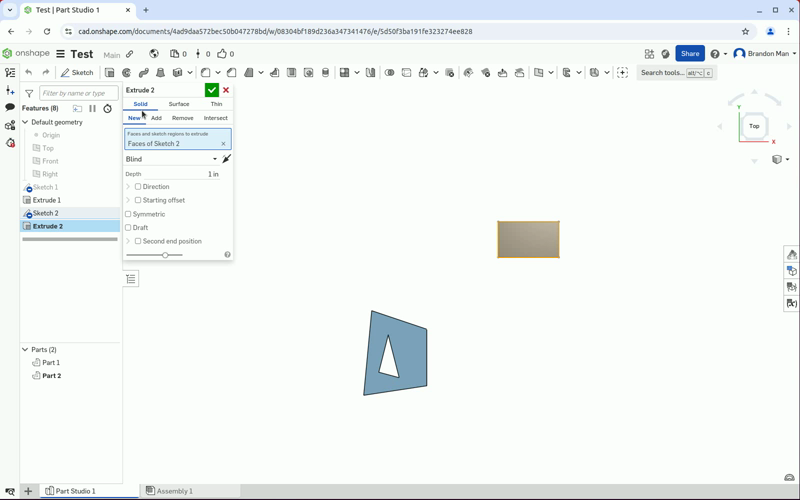
mouse_move(137, 120)
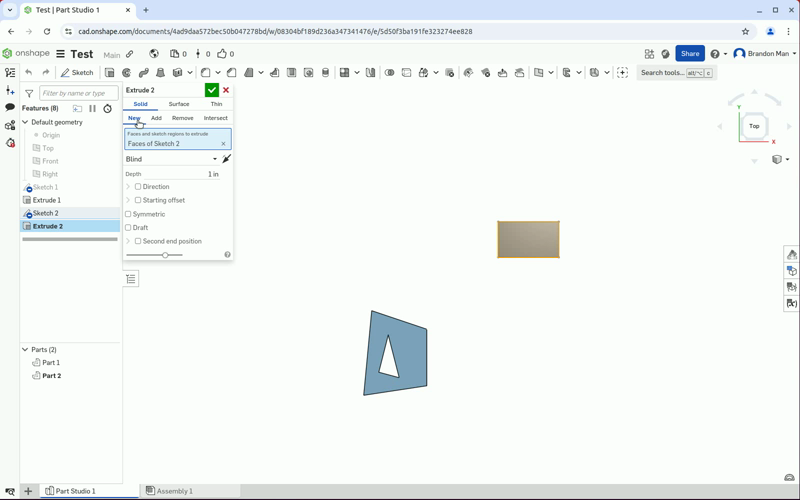
click(137, 120)
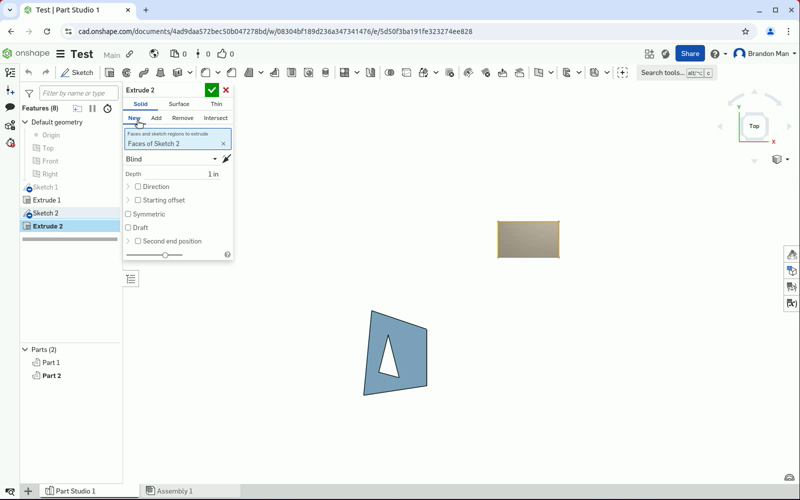
key(tab, 4)
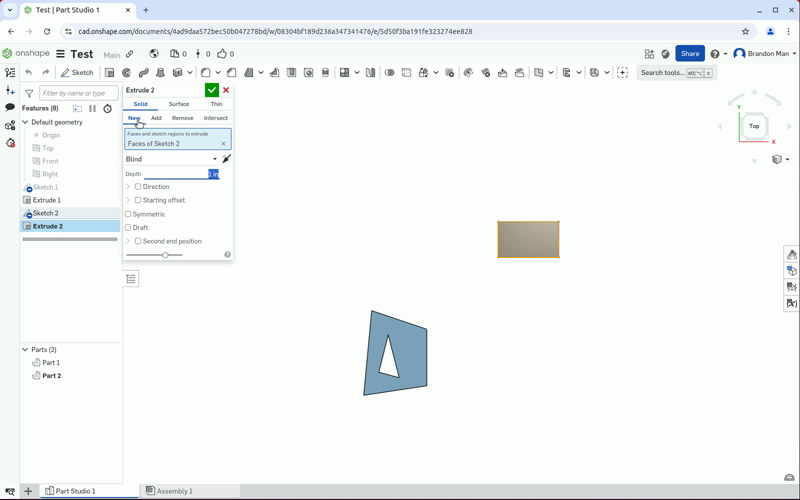
text(8.425)
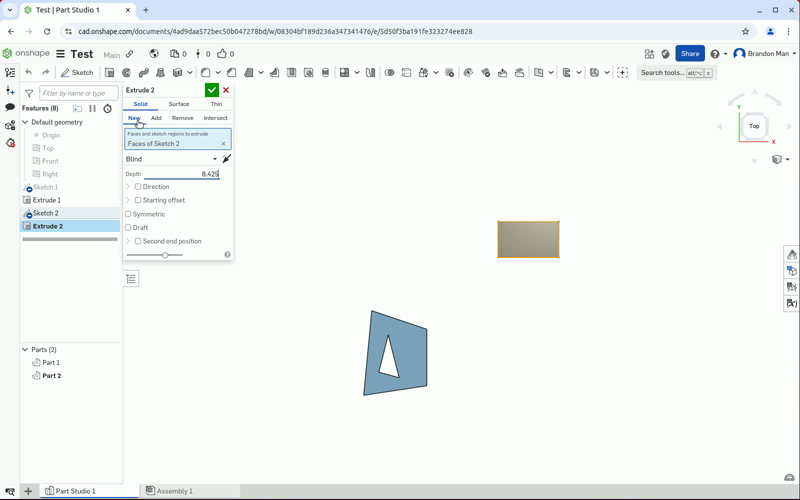
key(enter)
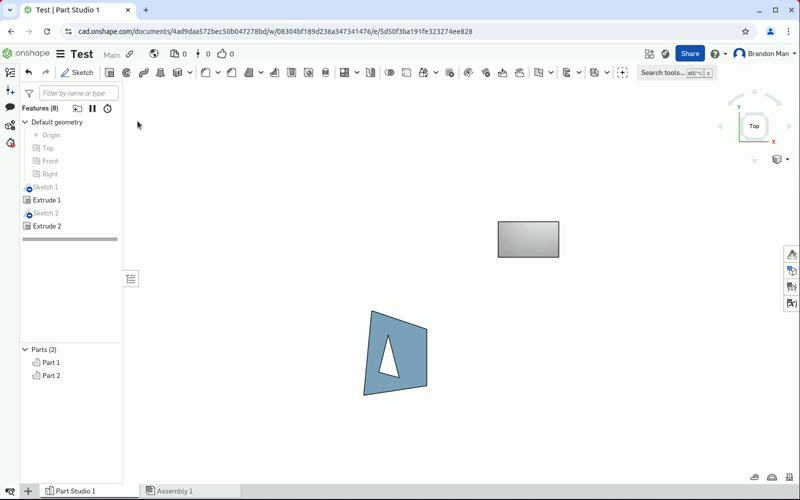
key(shift+h)
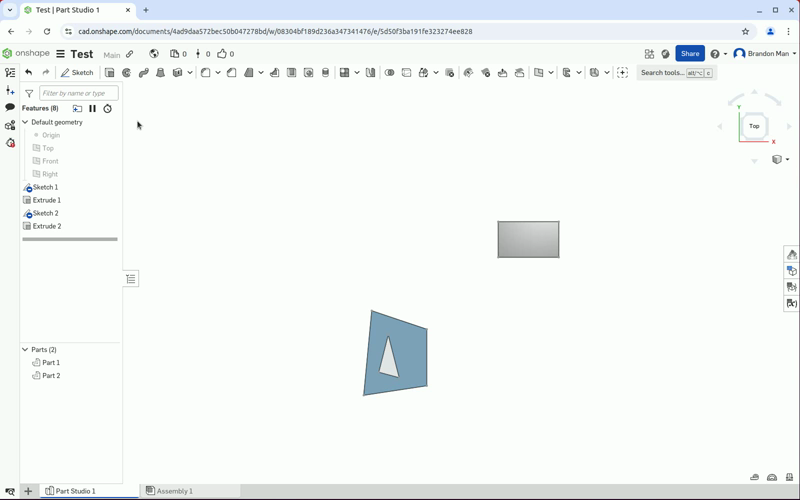
key(shift+h)
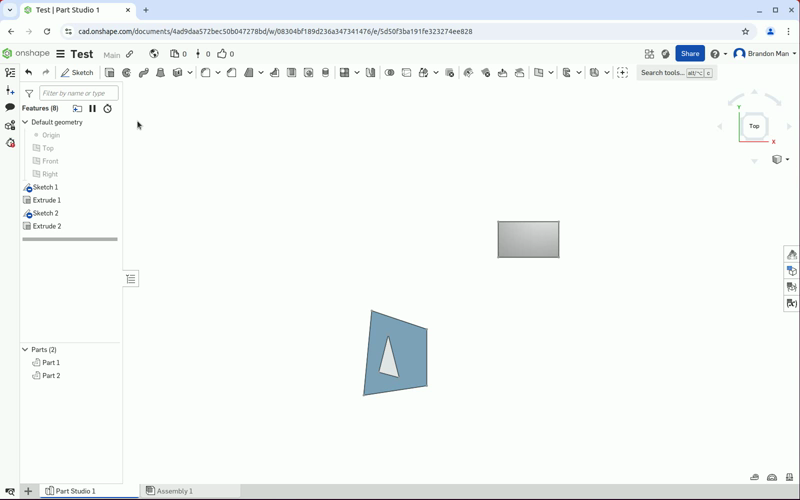
key(shift+7)
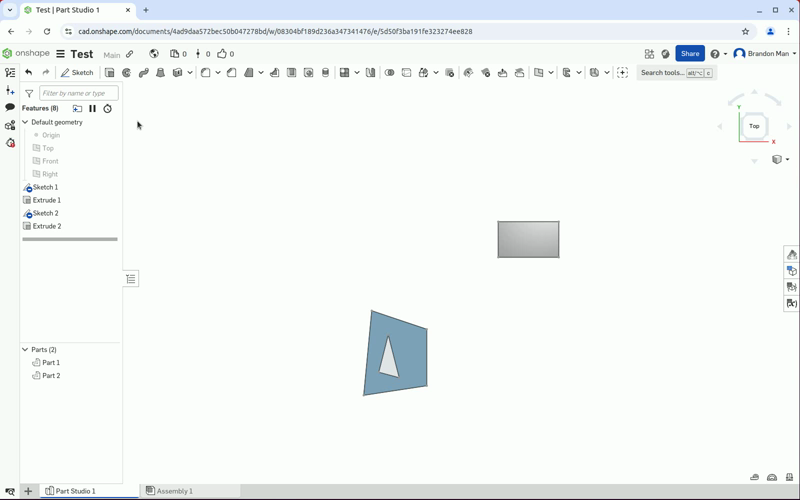
key(up, 3)
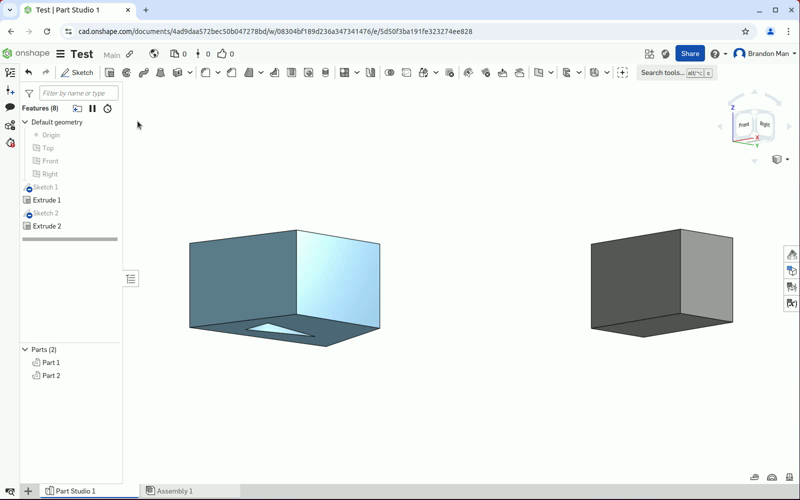
key(left, 3)
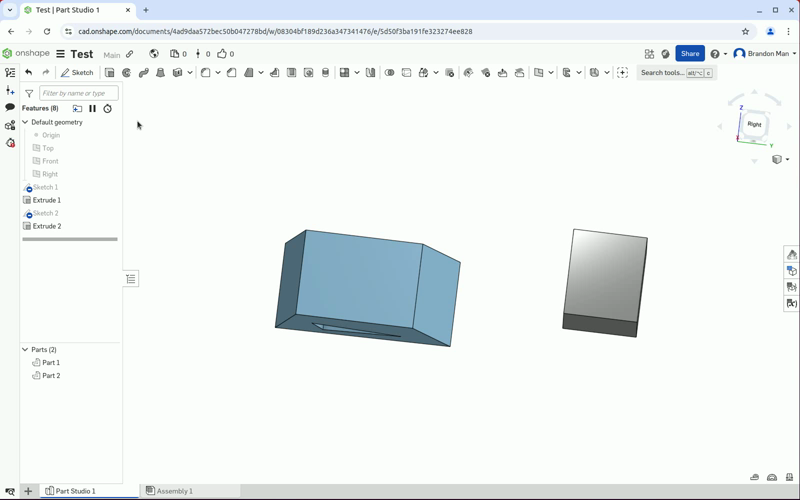
key(right, 3)
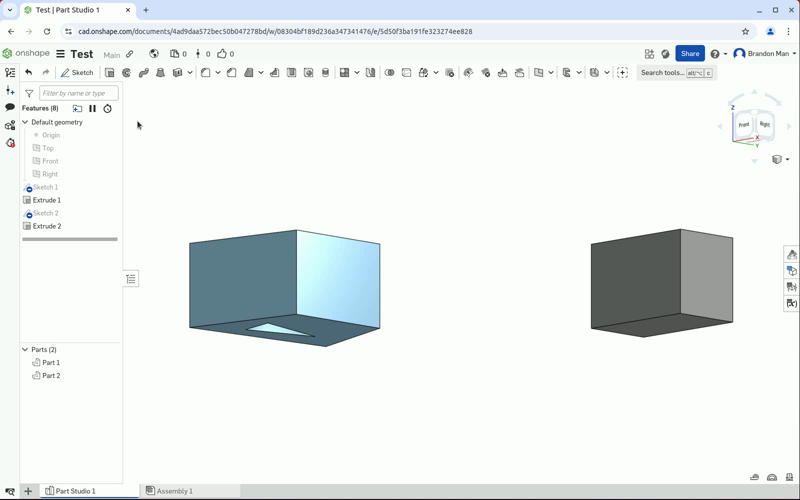
key(down, 3)
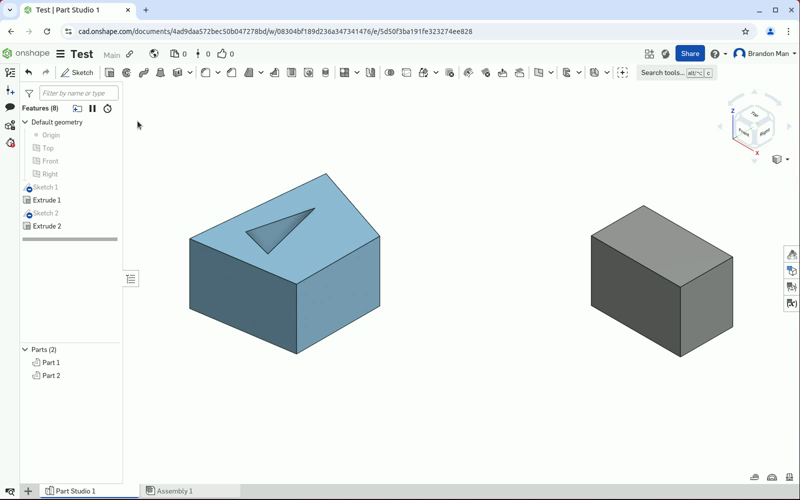
mouse_move(73, 189)
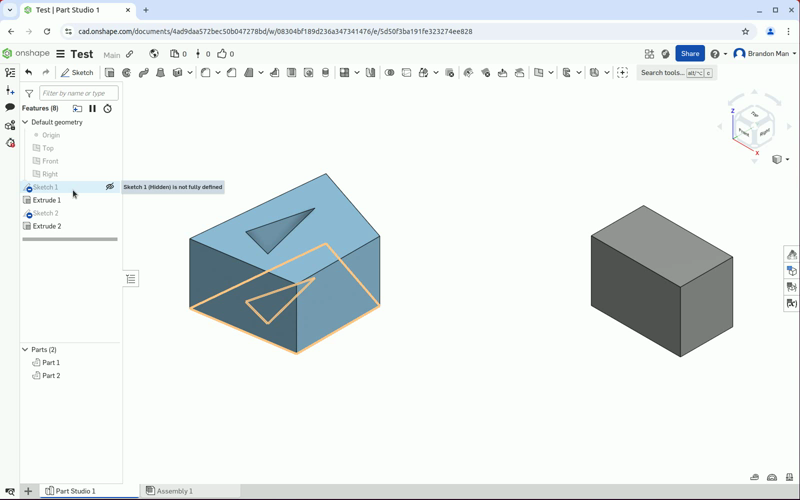
click(73, 189)